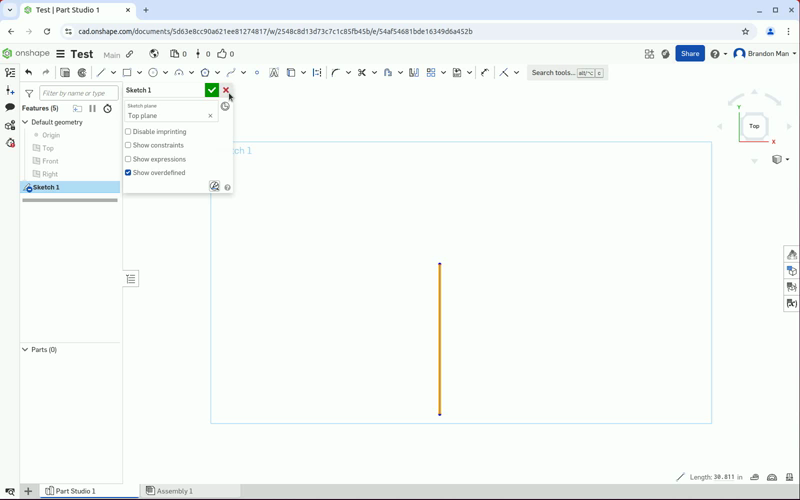
key(shift+h)
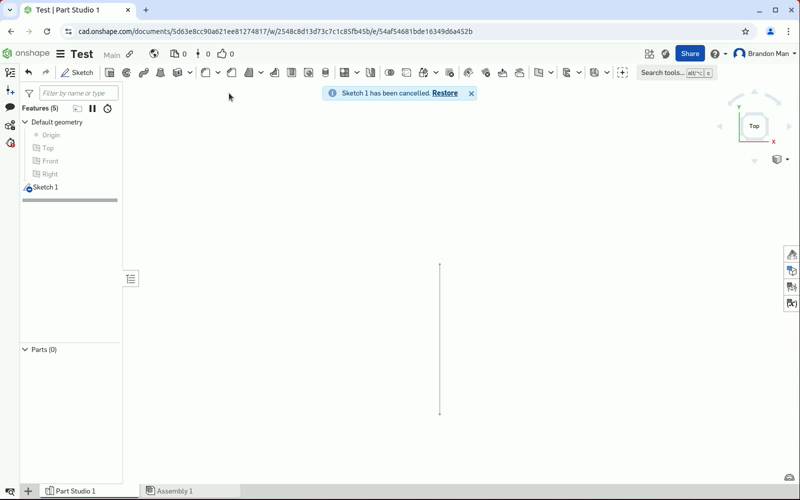
key(shift+s)
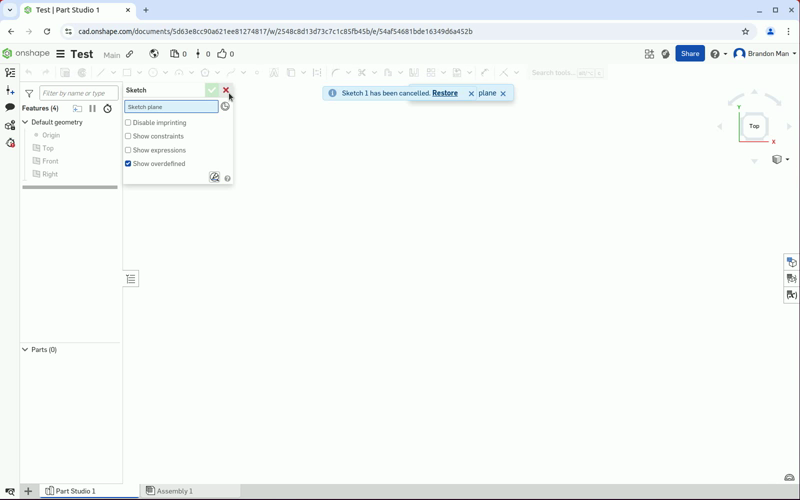
mouse_move(73, 150)
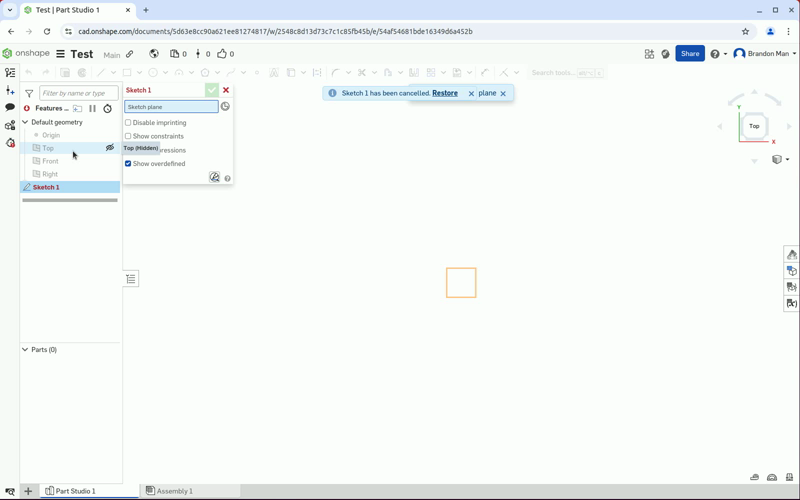
click(73, 150)
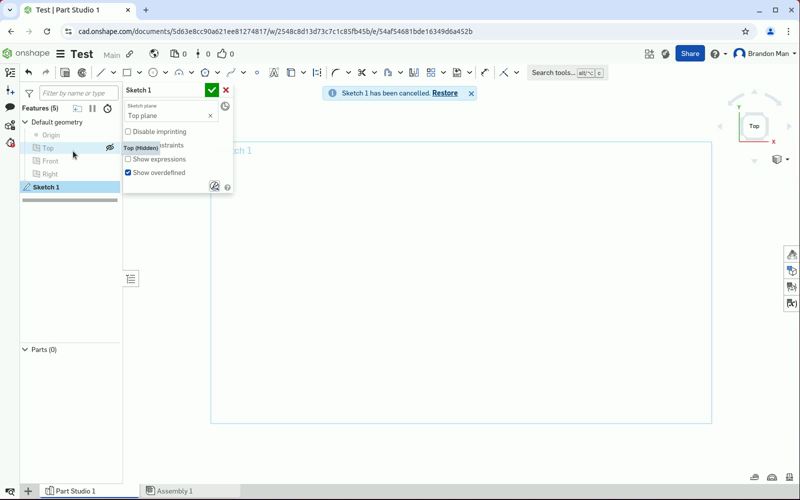
mouse_move(73, 352)
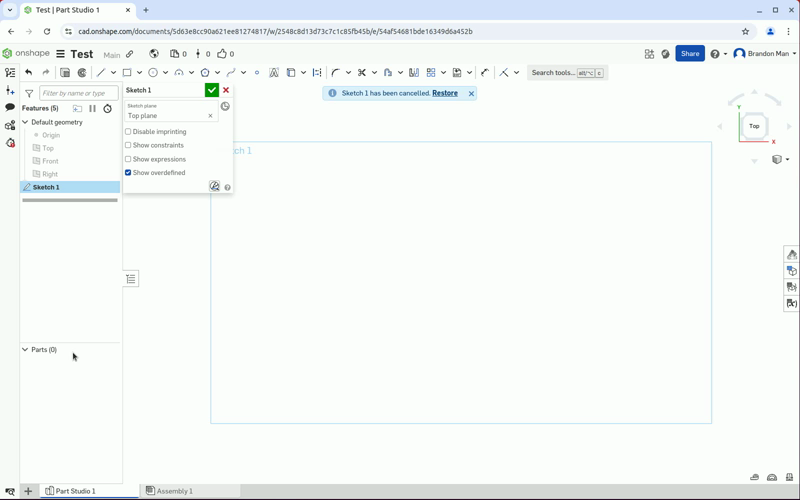
key(y)
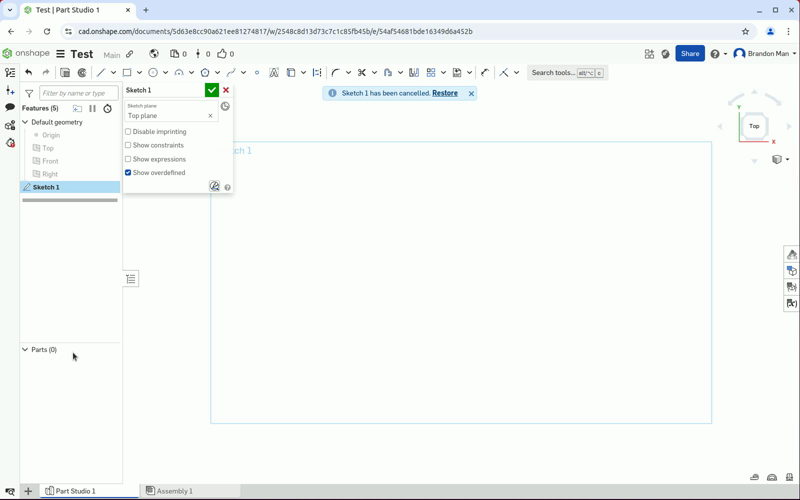
key(c)
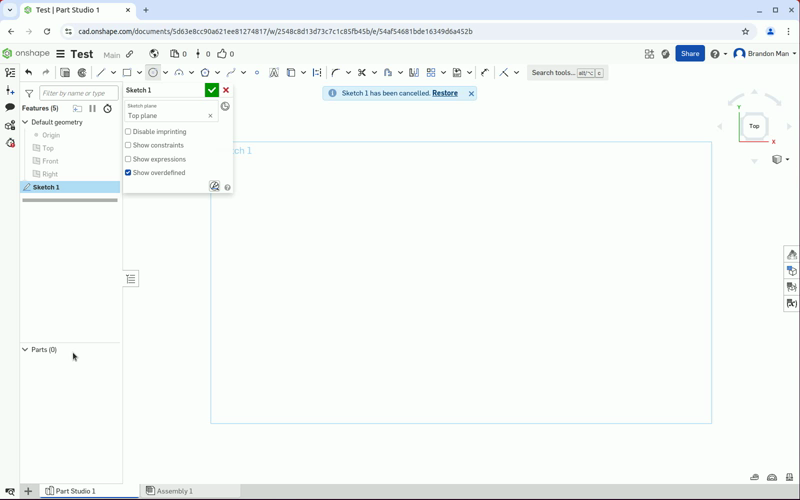
key_down(shift)
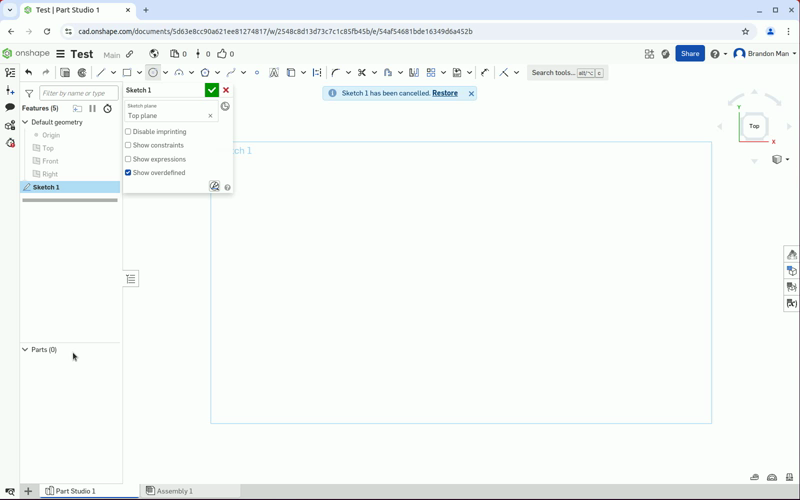
mouse_move(396, 225)
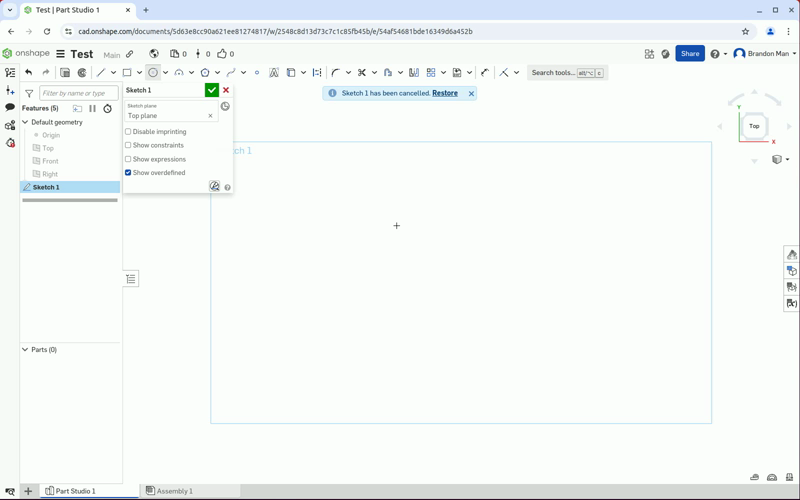
click(396, 225)
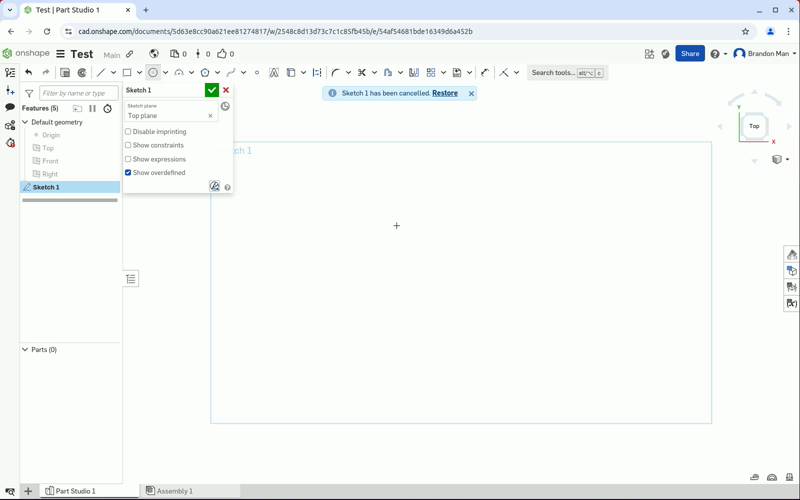
key_up(shift)
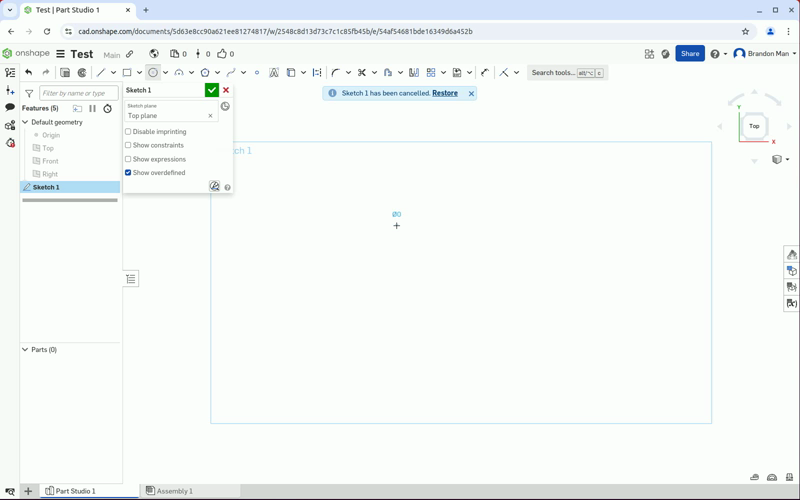
mouse_move(412, 225)
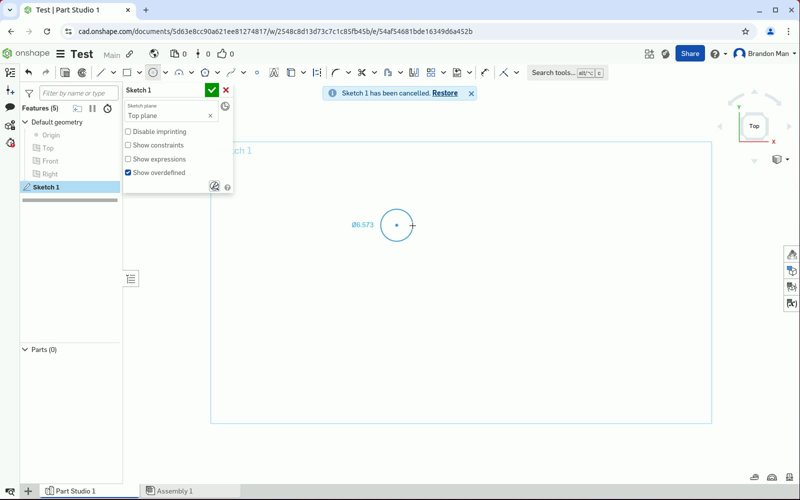
click(412, 225)
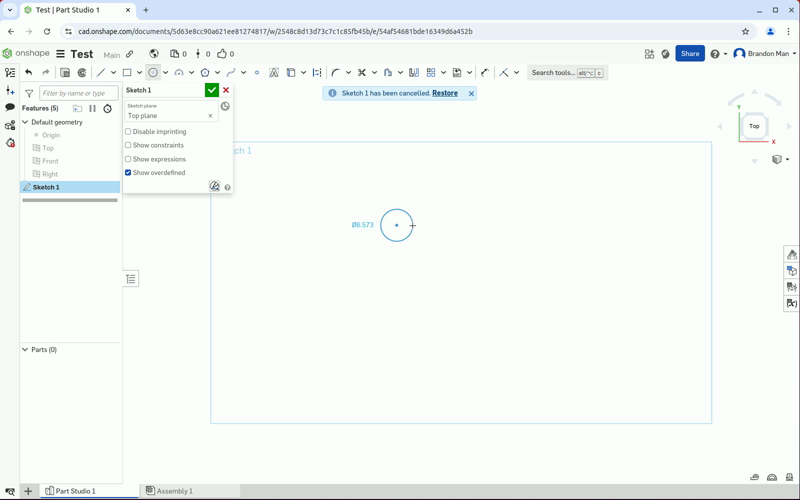
key(esc)
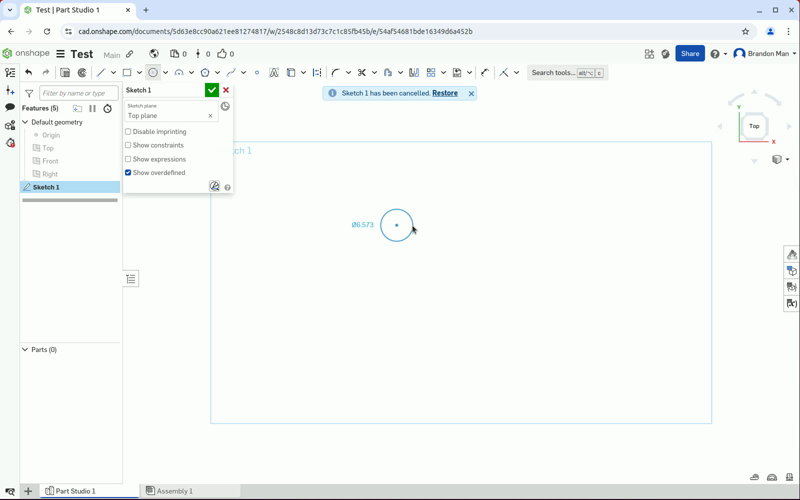
mouse_move(397, 233)
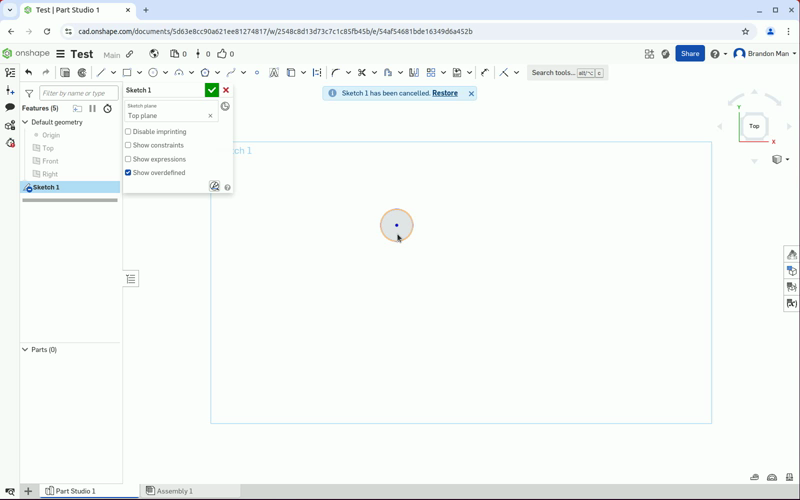
scroll(6)
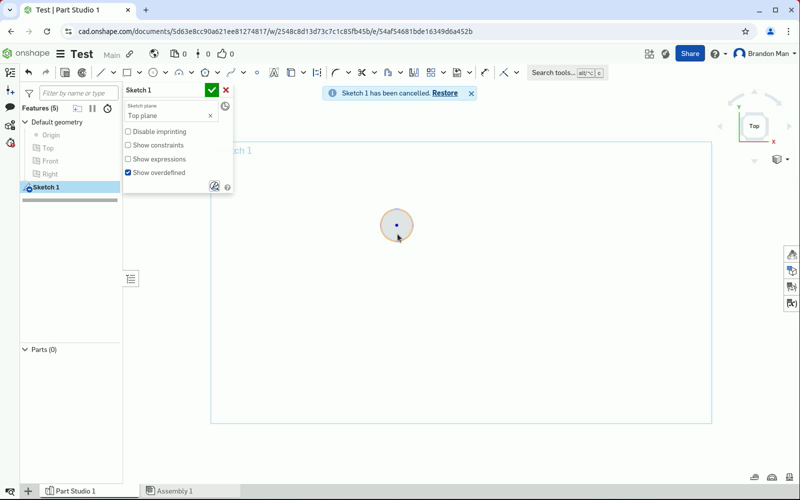
scroll(6)
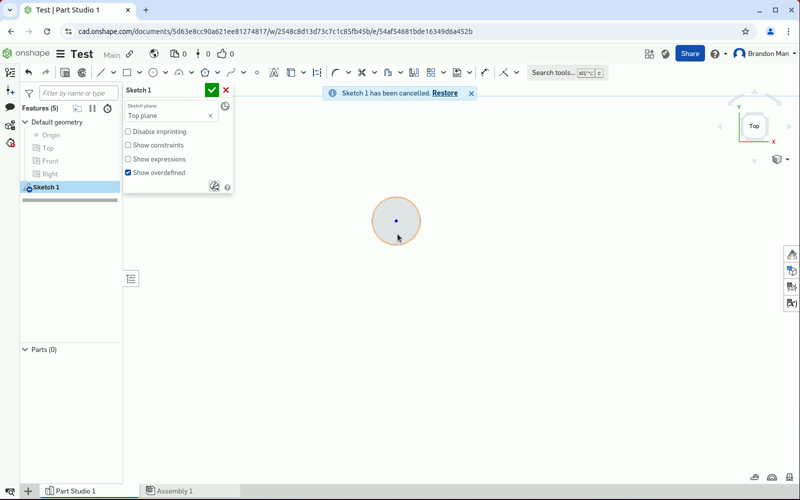
scroll(6)
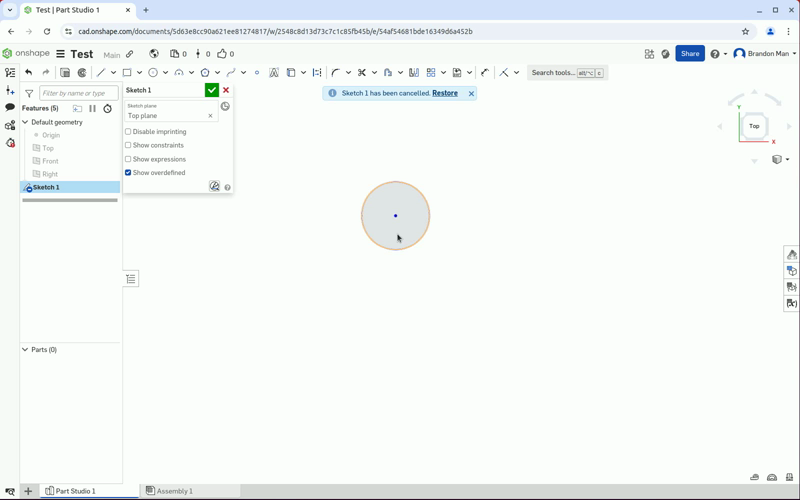
scroll(6)
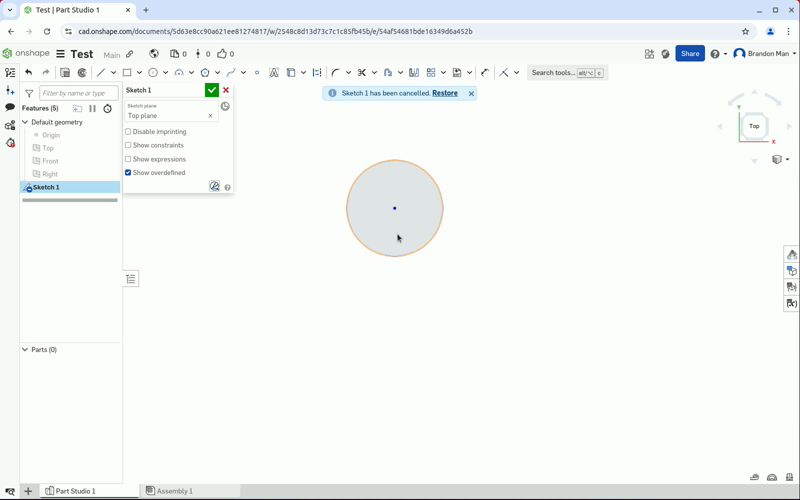
scroll(6)
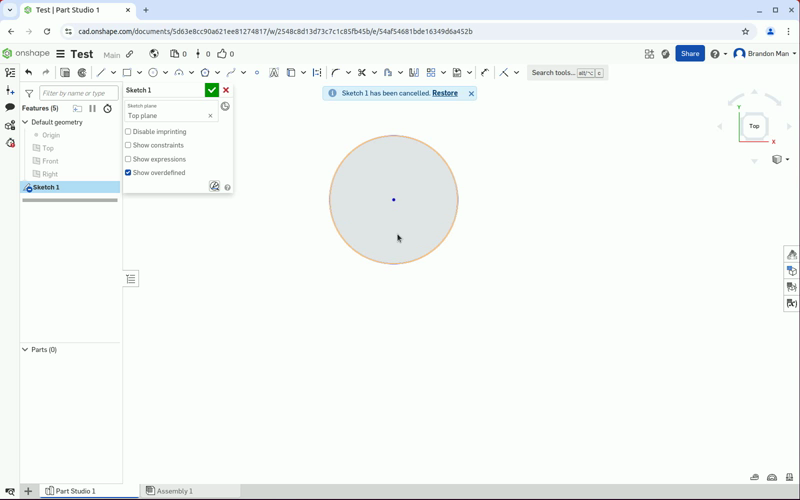
scroll(6)
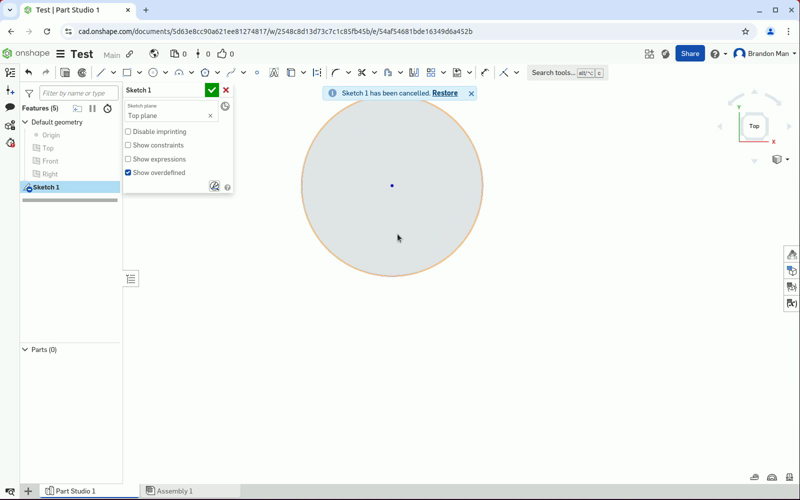
scroll(6)
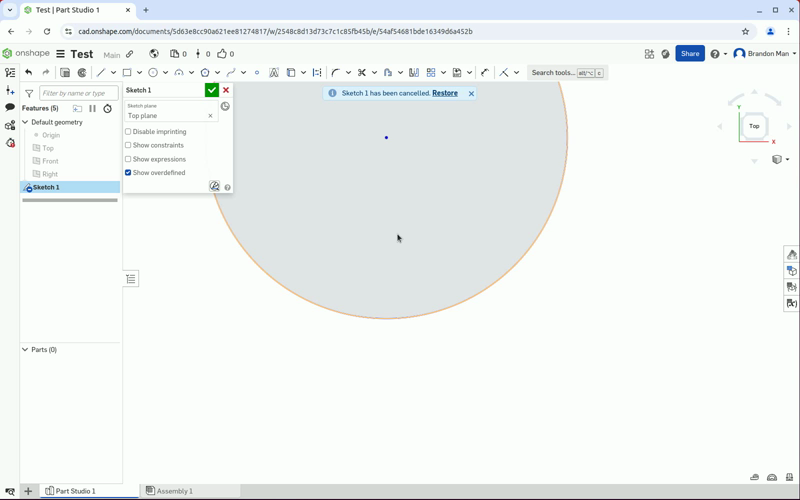
click(397, 233)
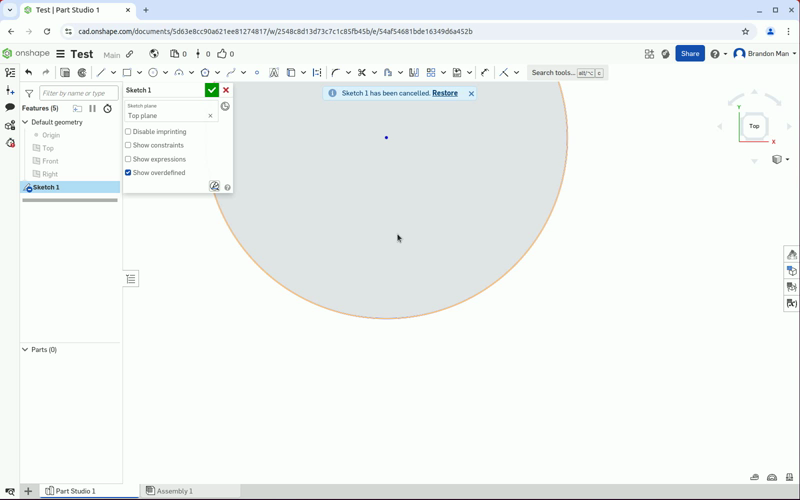
scroll(-6)
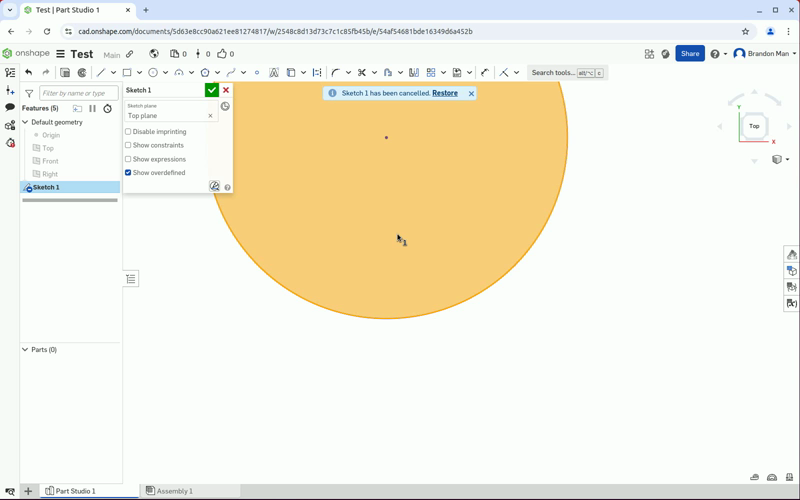
scroll(-6)
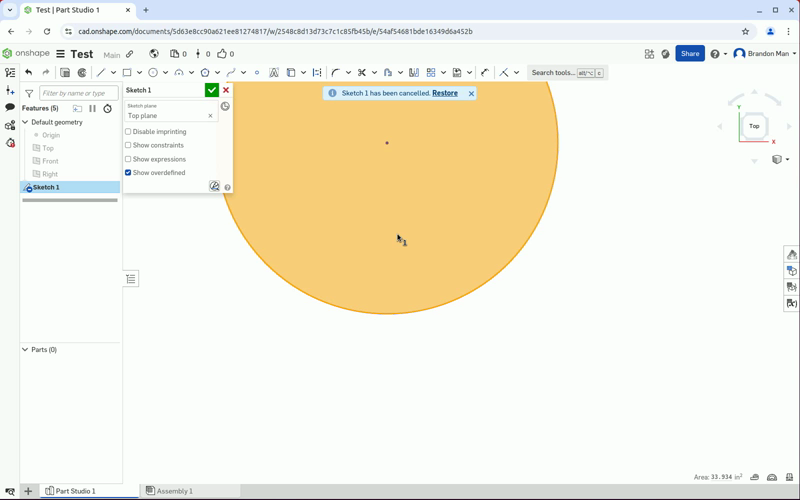
scroll(-6)
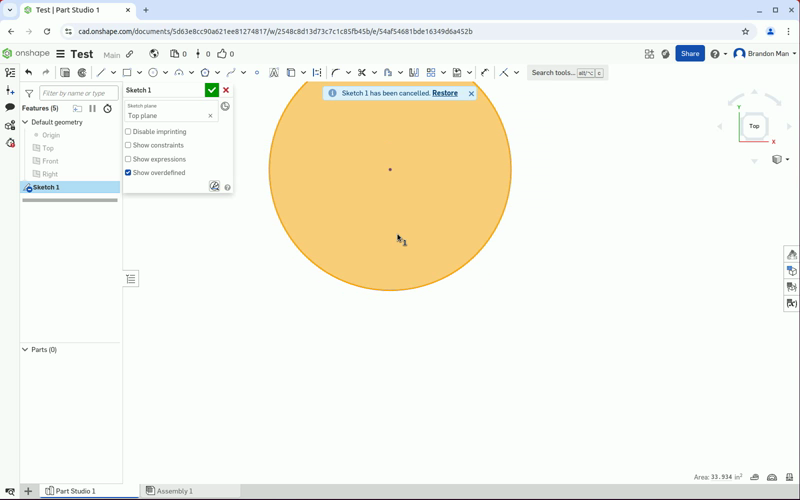
scroll(-6)
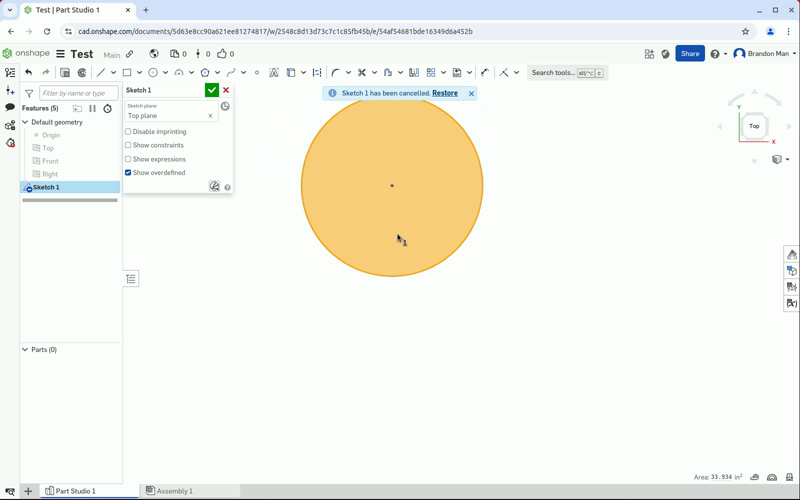
scroll(-6)
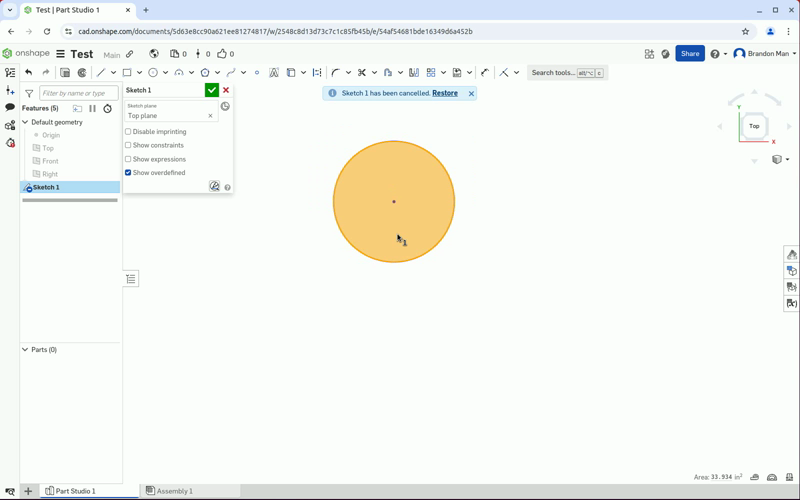
scroll(-6)
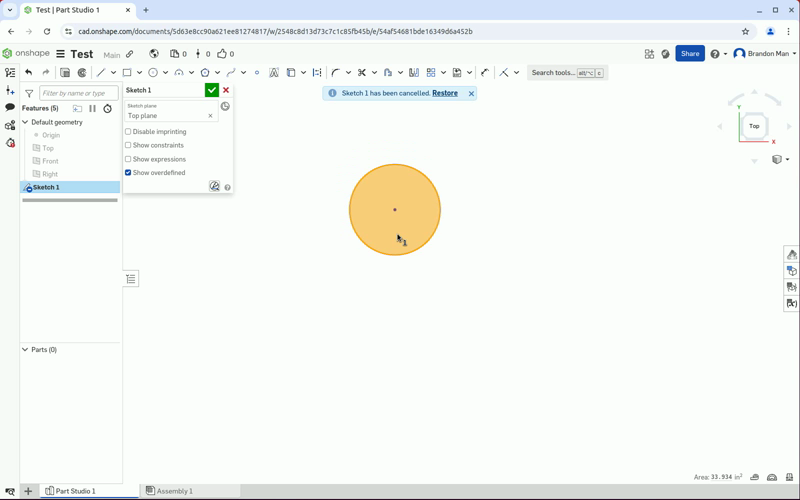
scroll(-6)
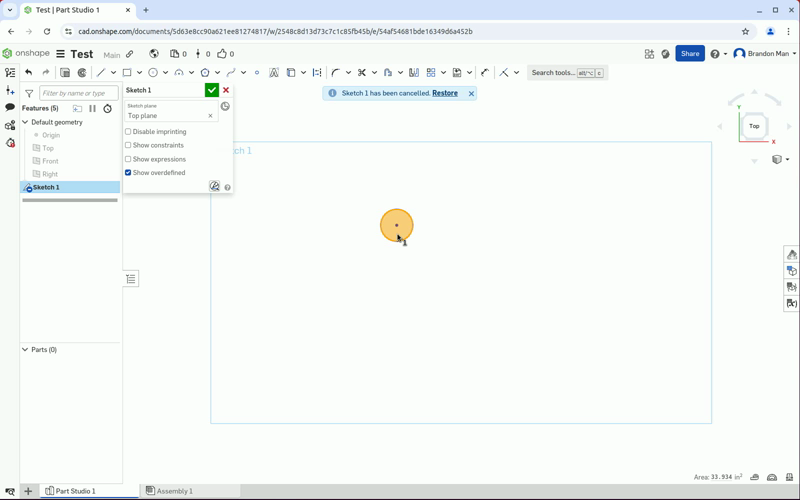
mouse_move(73, 352)
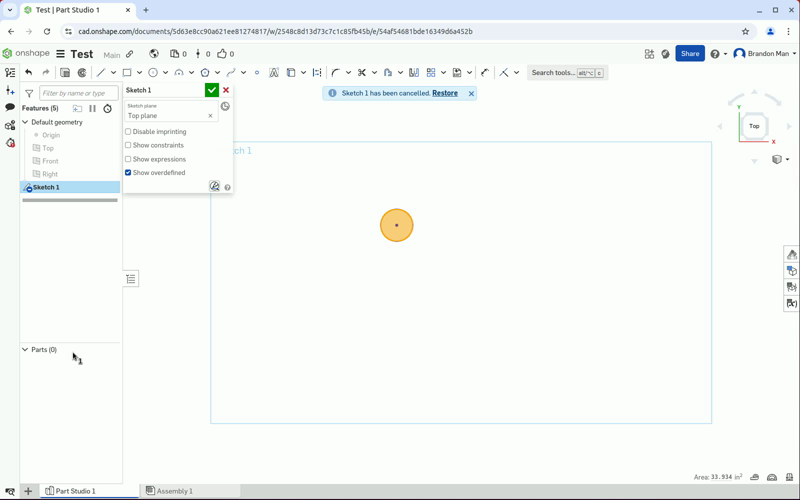
key(shift+y)
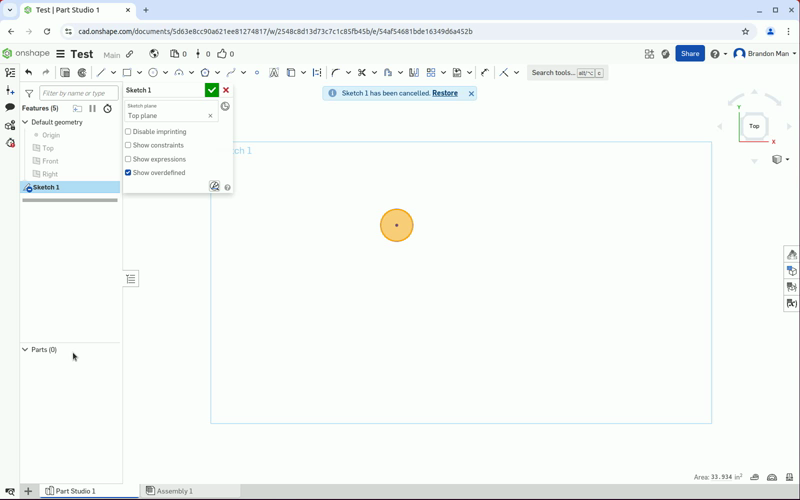
key(shift+e)
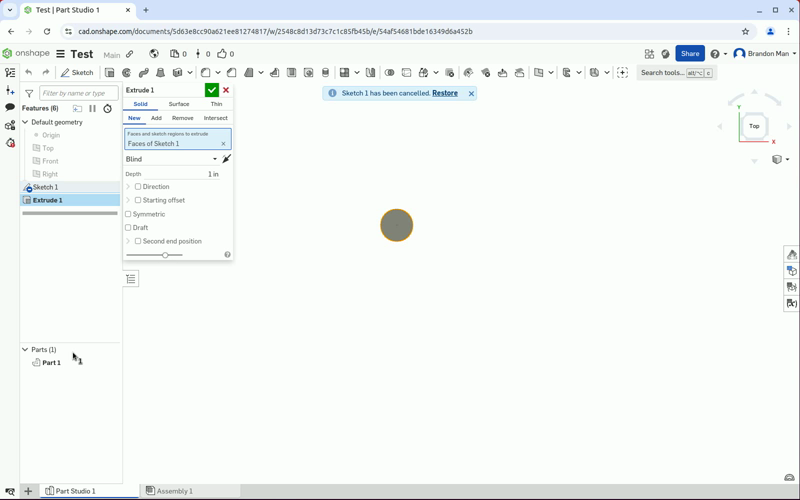
mouse_move(143, 106)
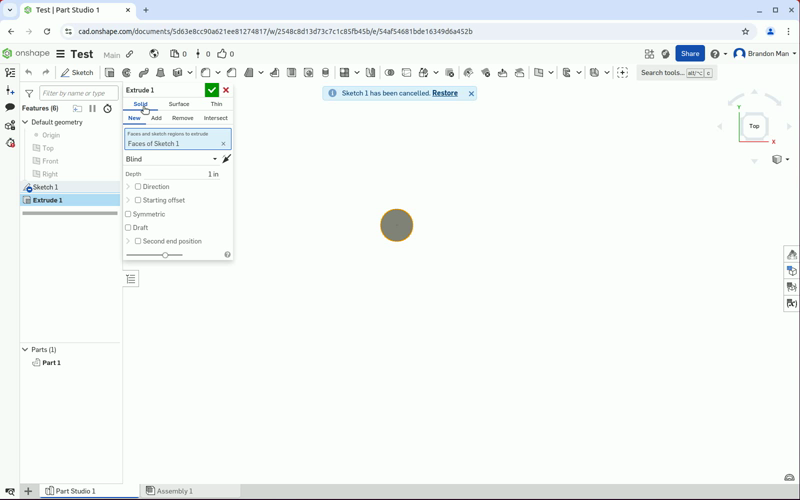
click(143, 106)
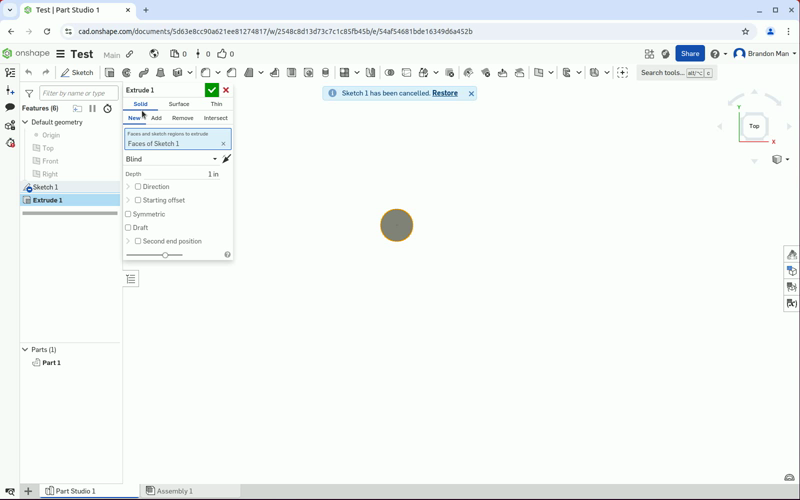
mouse_move(137, 120)
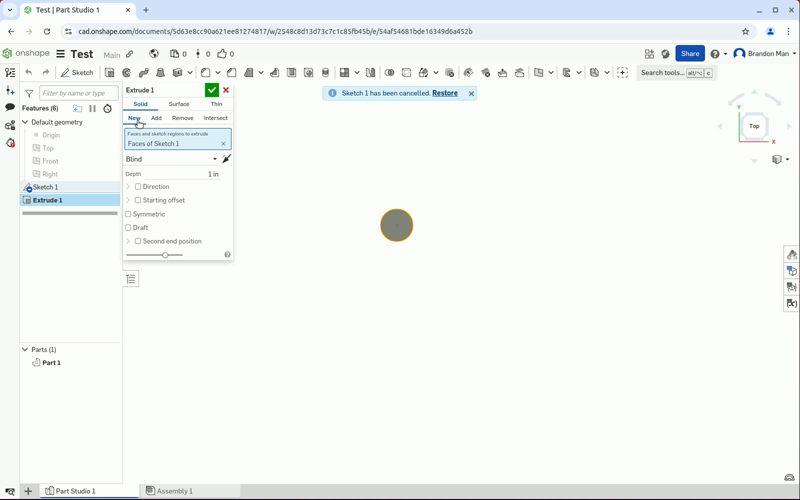
click(137, 120)
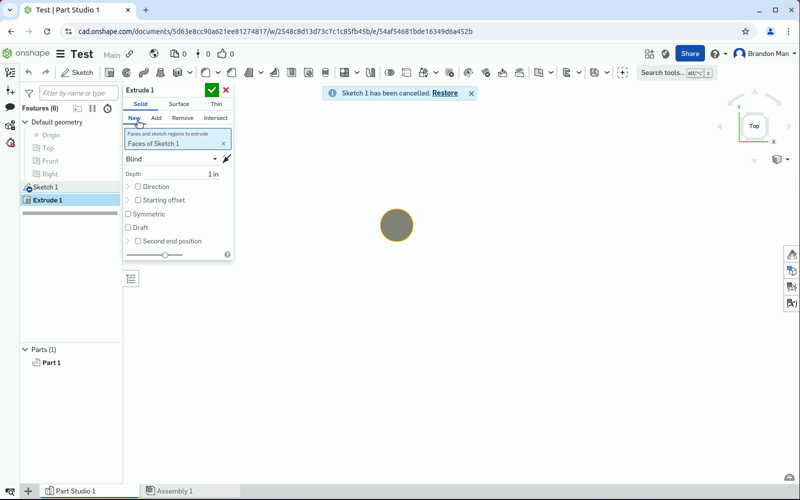
key(tab, 4)
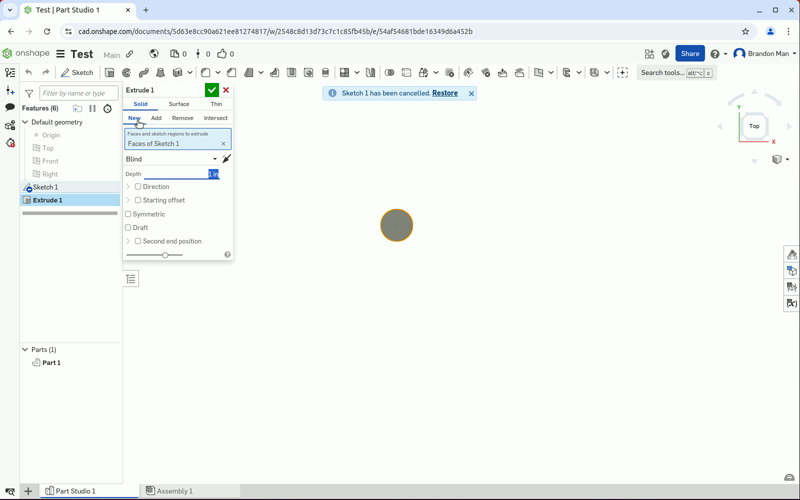
text(23.108)
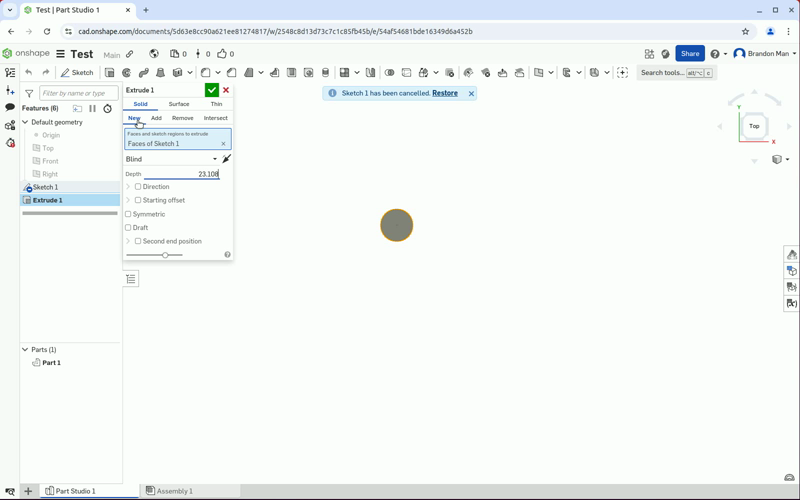
key(enter)
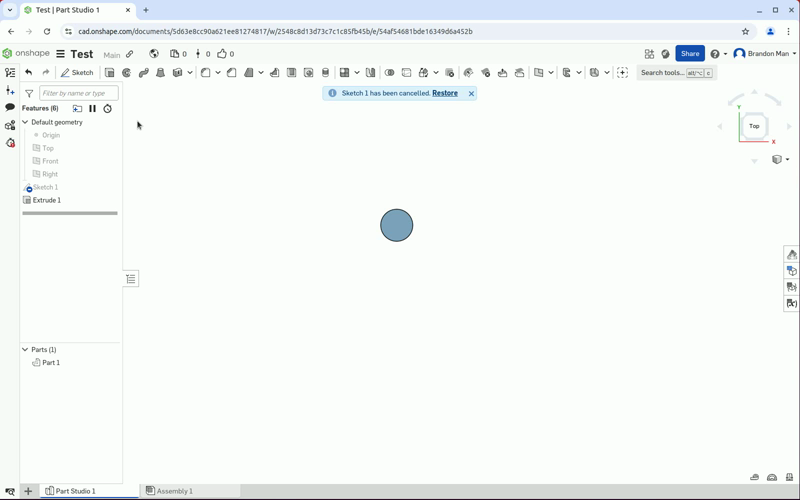
key(shift+h)
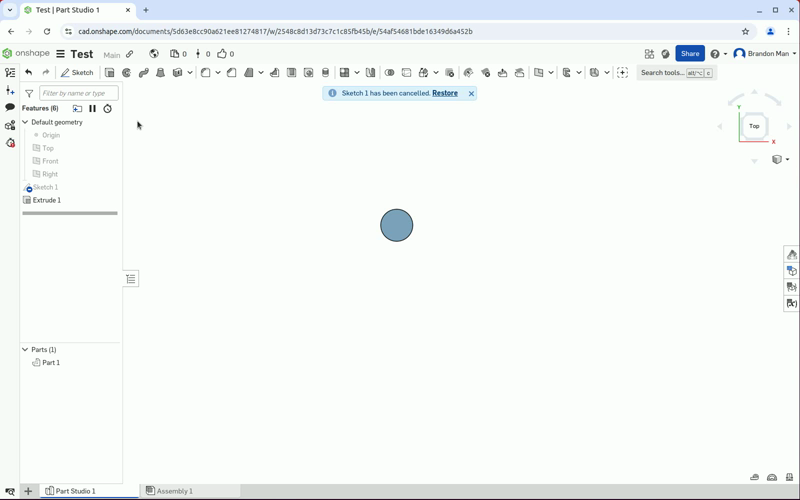
key(shift+h)
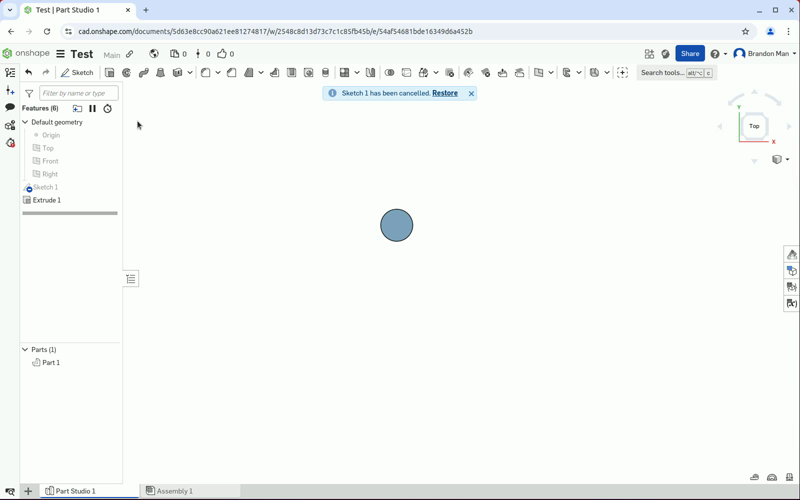
mouse_move(73, 189)
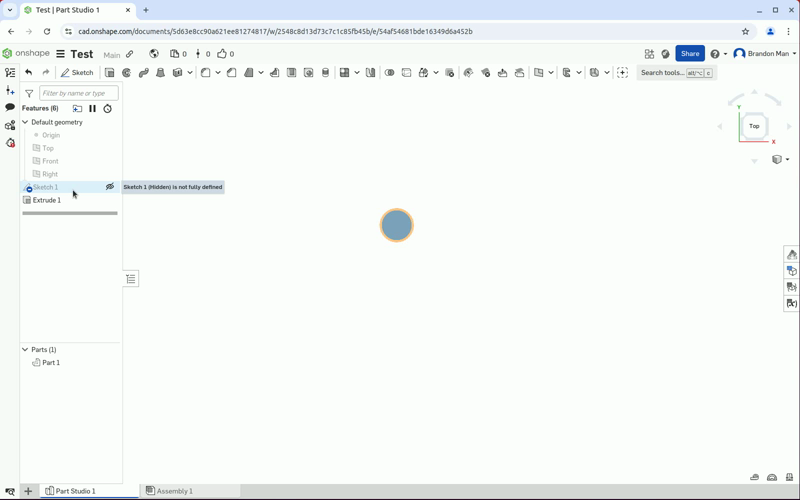
click(73, 189)
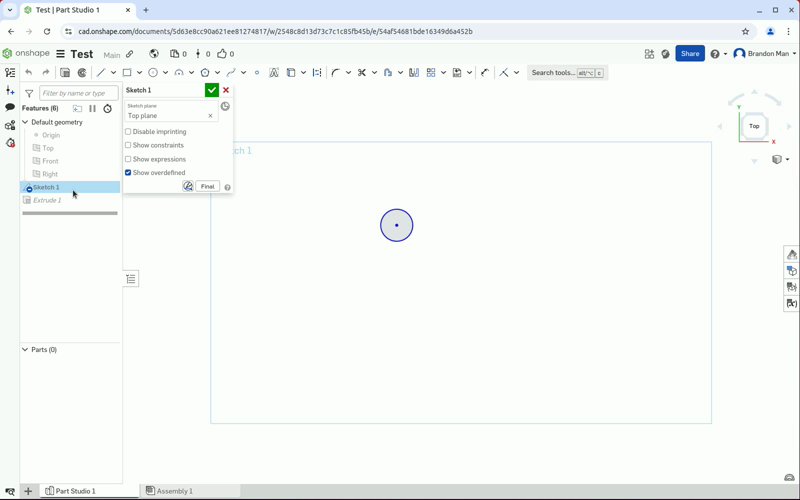
mouse_move(229, 92)
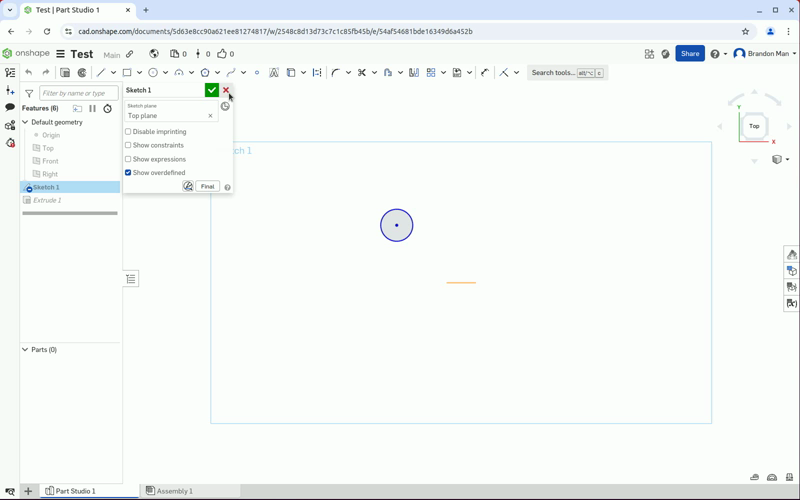
click(229, 92)
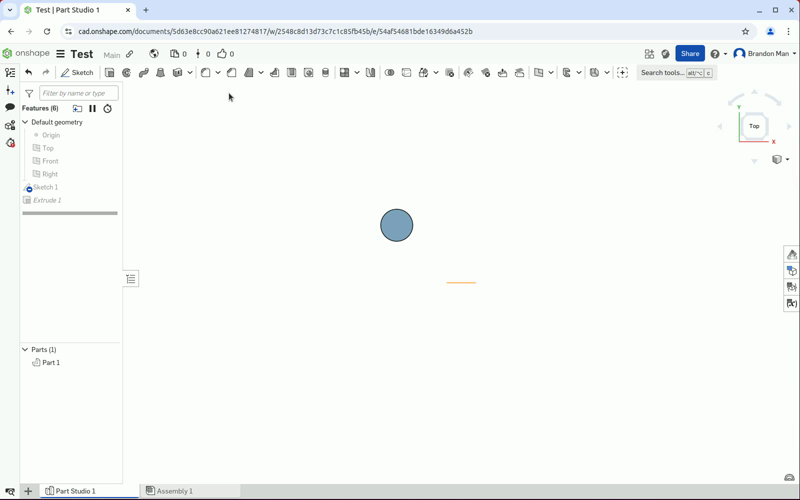
mouse_move(541, 75)
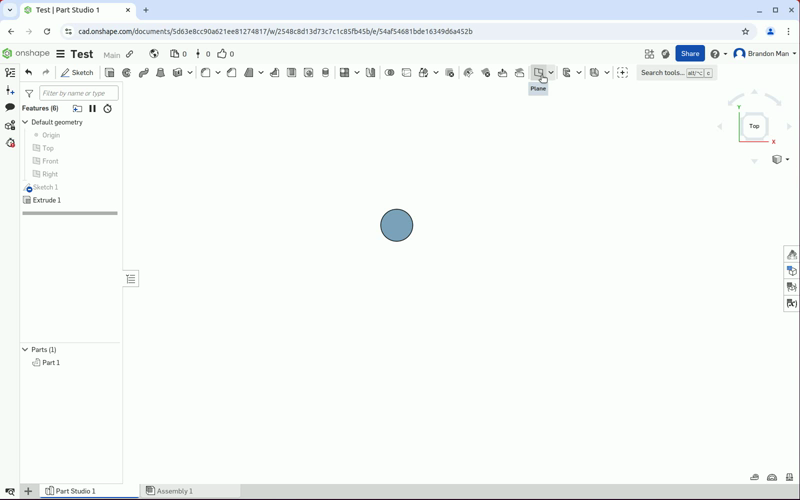
click(541, 75)
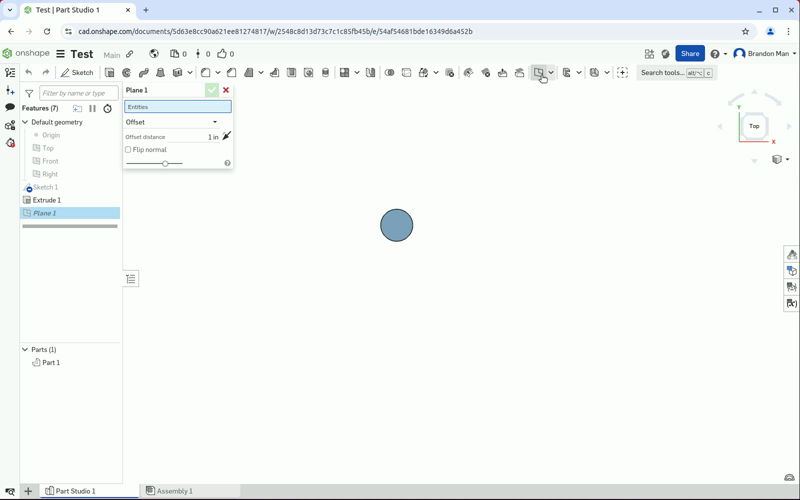
mouse_move(73, 150)
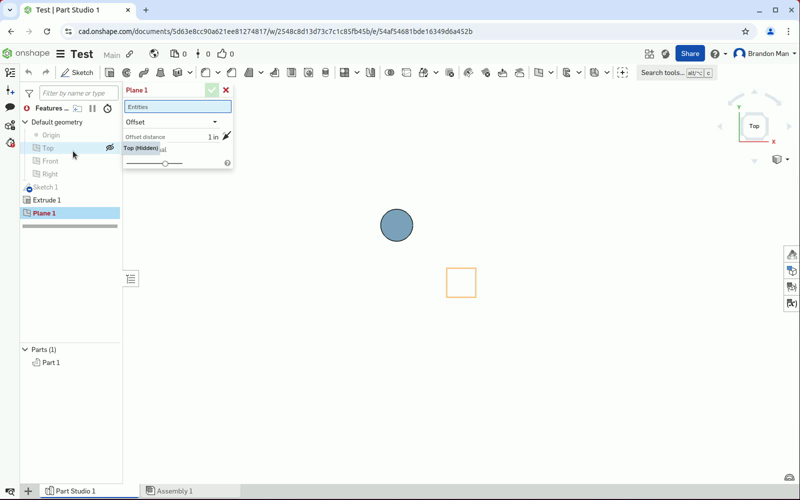
click(73, 150)
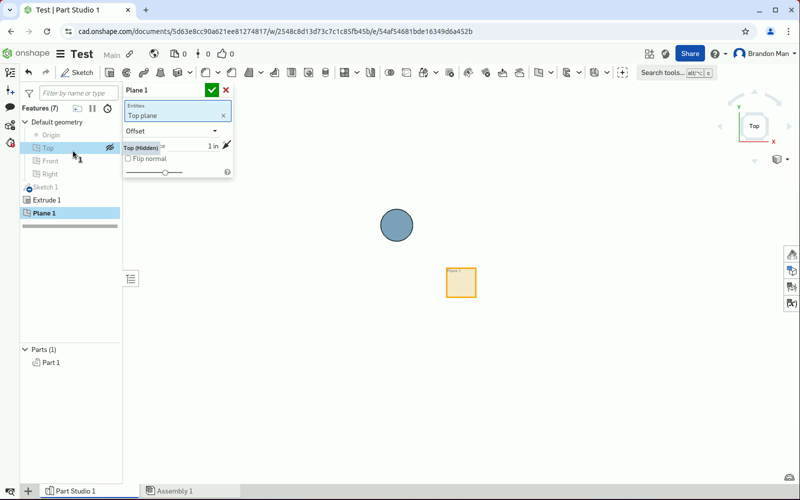
key(tab, 2)
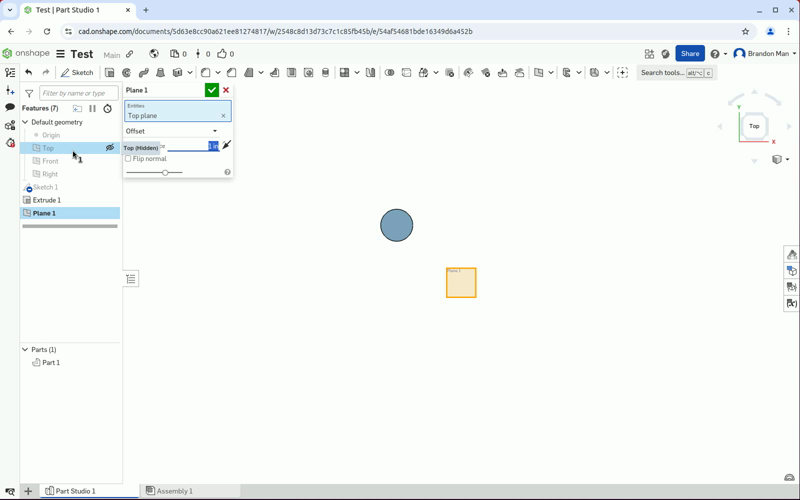
text(23.108)
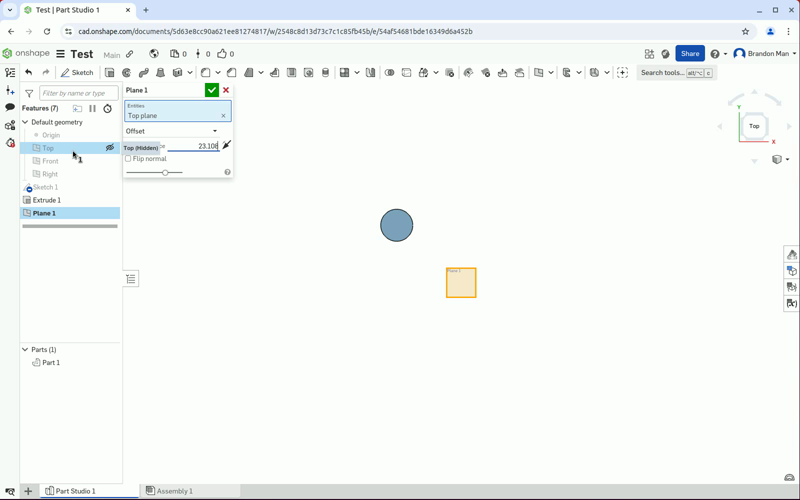
key(enter, 2)
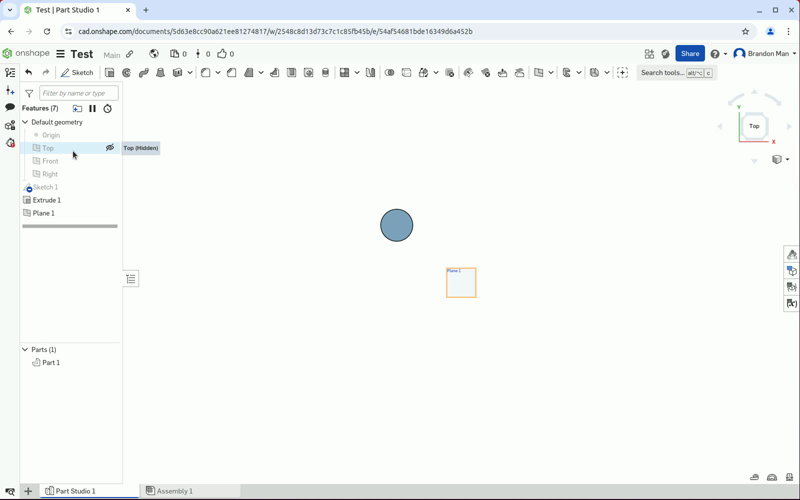
key(shift+s)
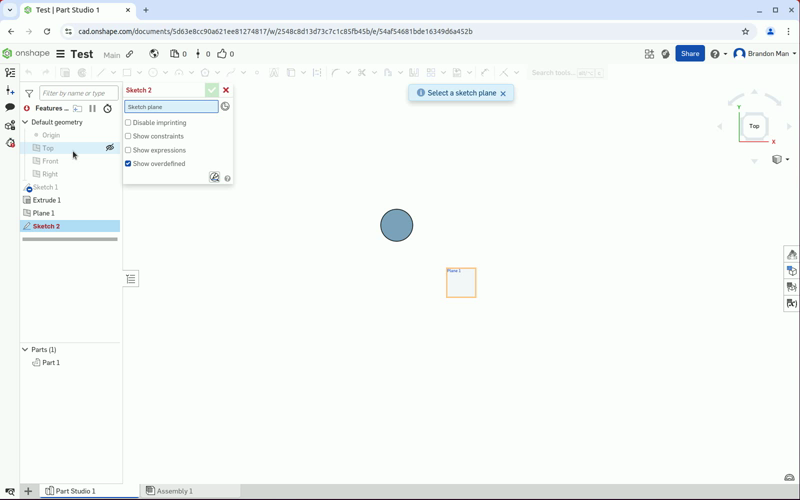
mouse_move(73, 215)
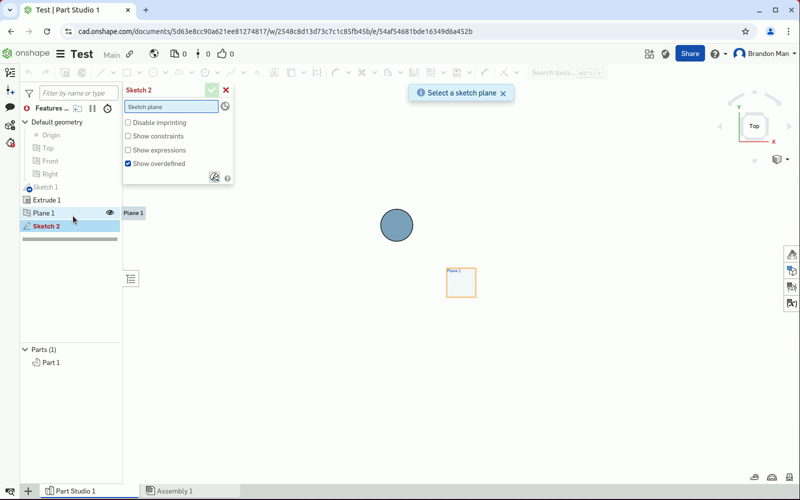
click(73, 215)
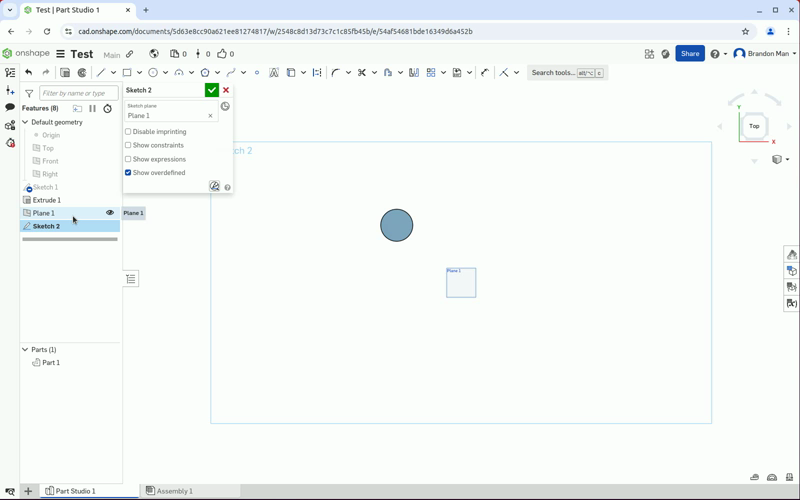
mouse_move(73, 352)
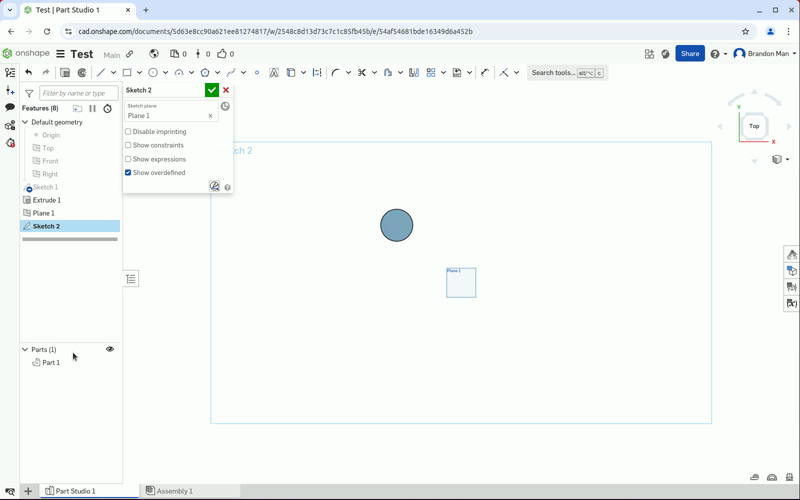
key(y)
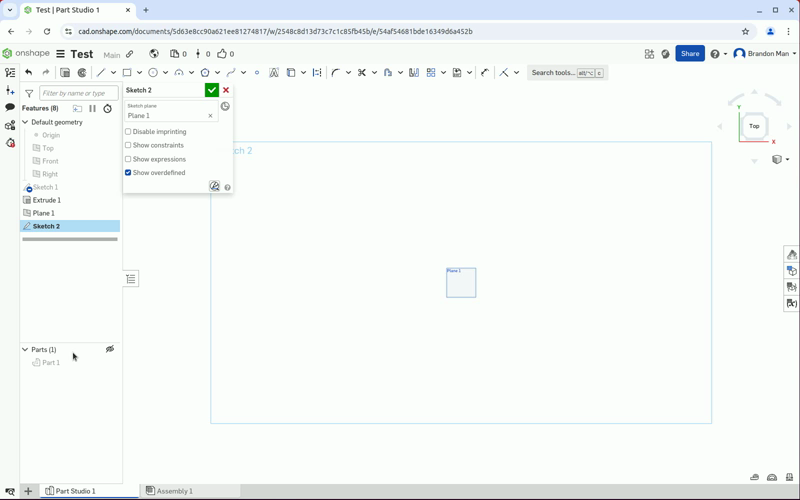
key(c)
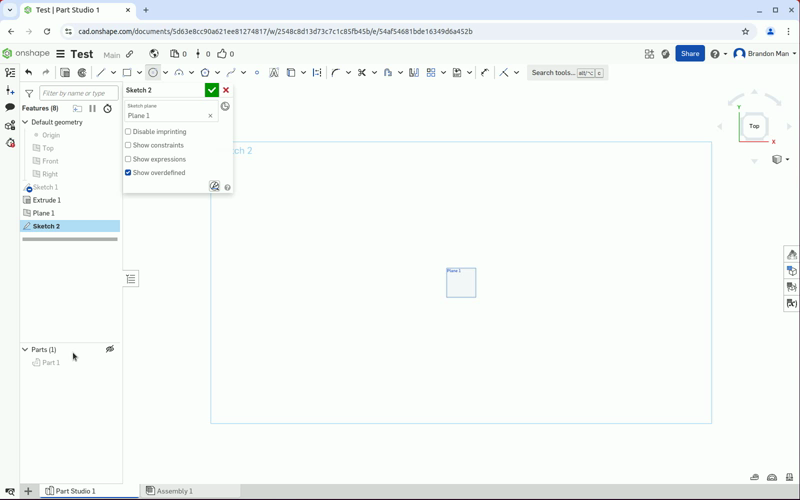
key_down(shift)
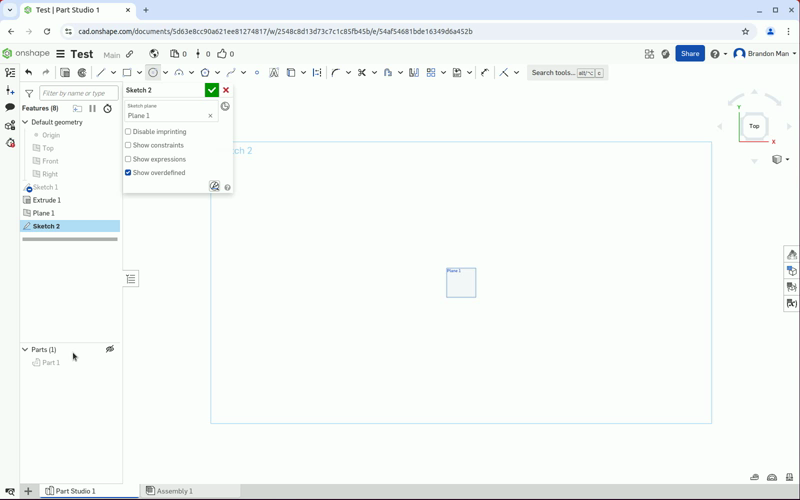
mouse_move(396, 225)
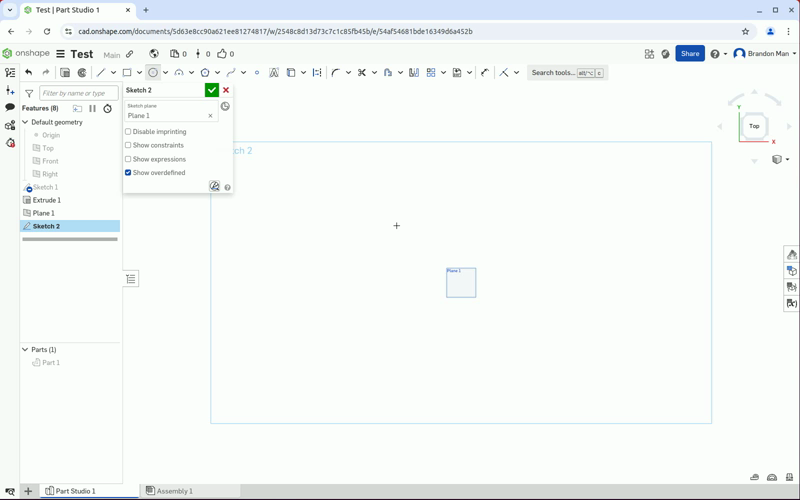
click(396, 225)
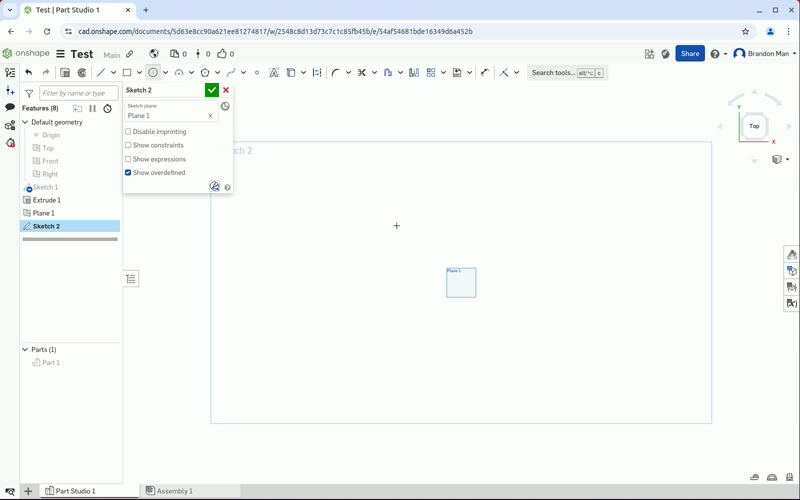
key_up(shift)
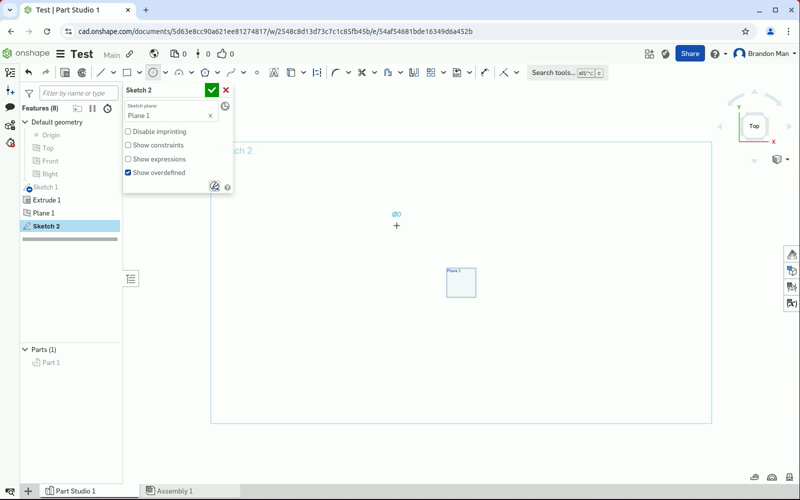
mouse_move(405, 225)
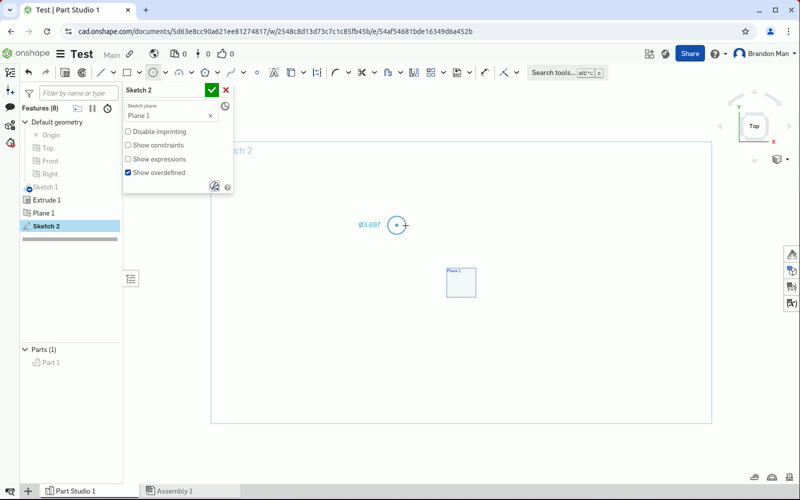
click(405, 225)
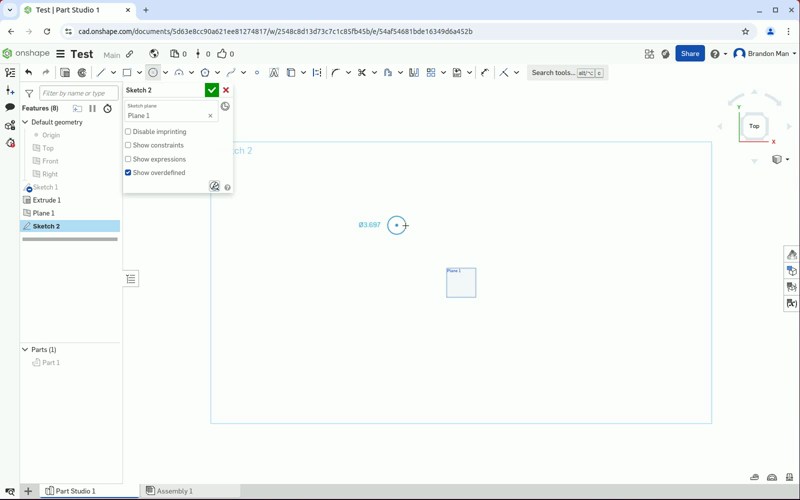
key(esc)
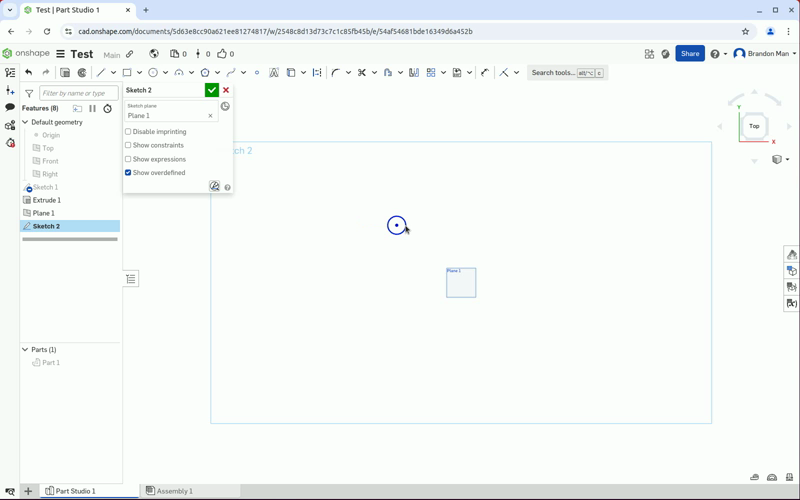
mouse_move(398, 222)
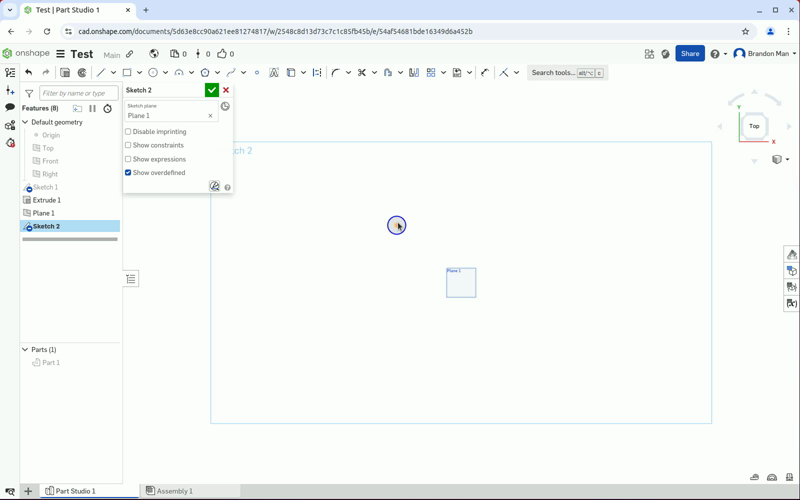
scroll(6)
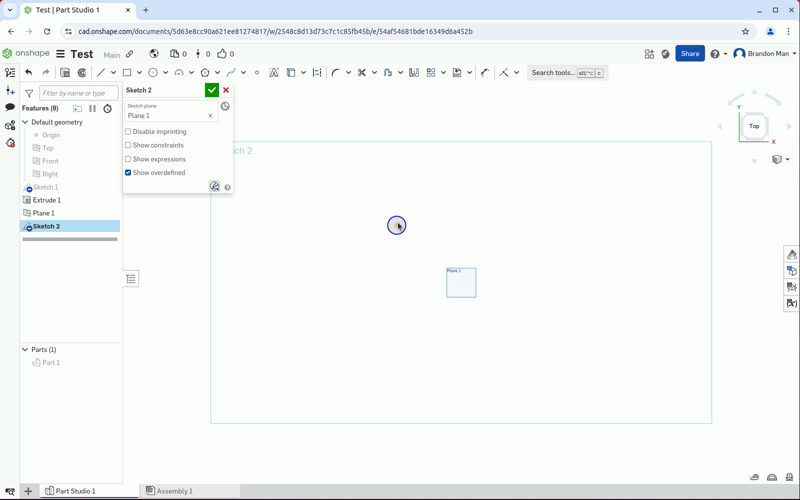
scroll(6)
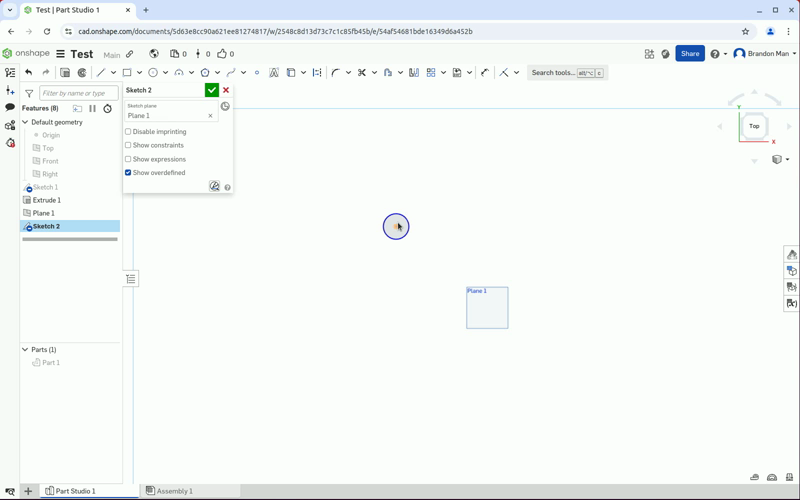
scroll(6)
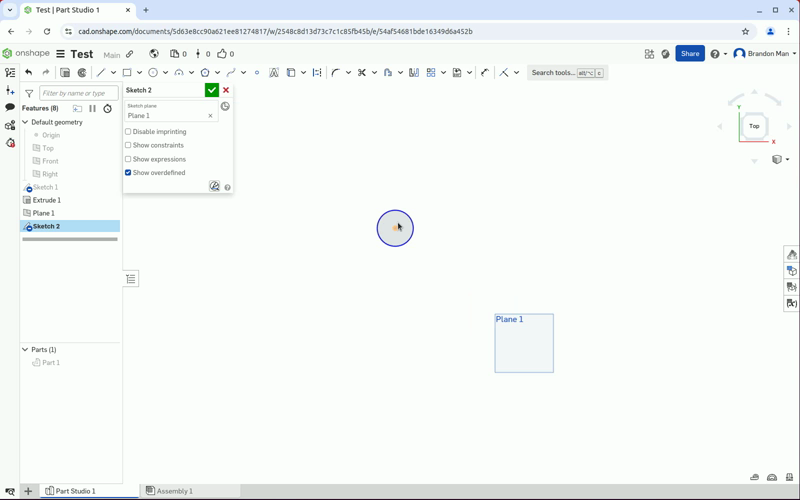
scroll(6)
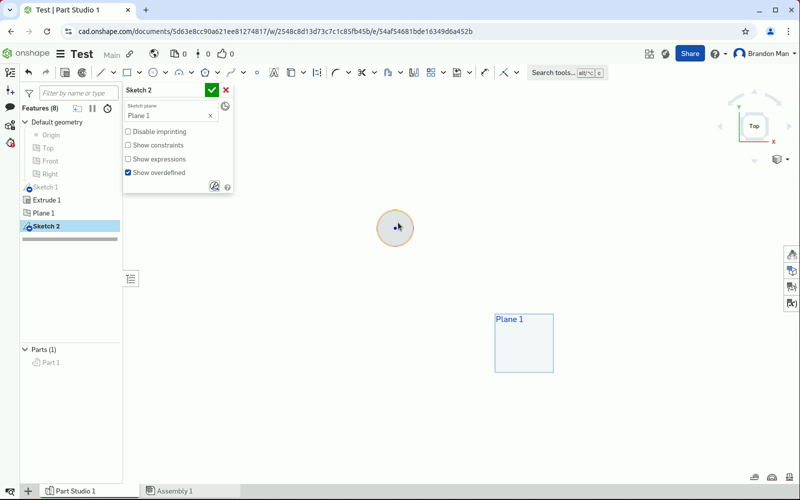
scroll(6)
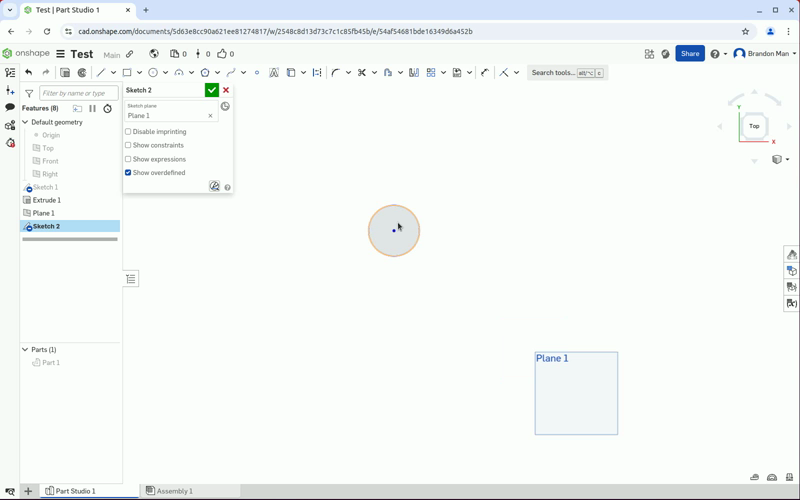
scroll(6)
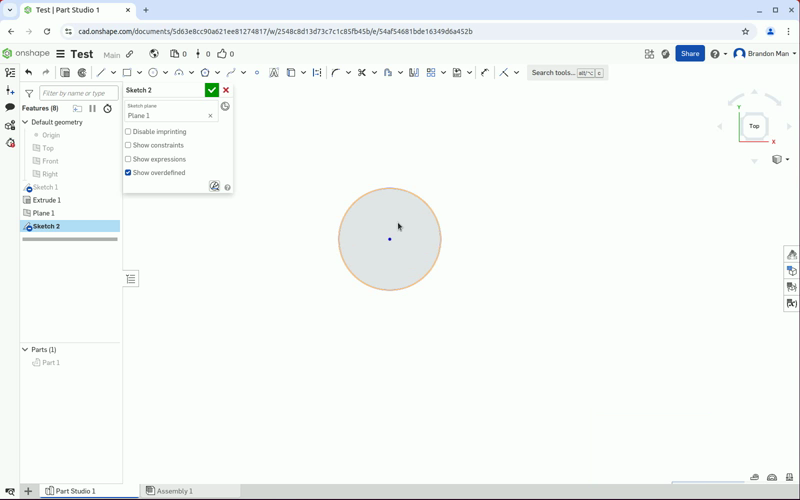
scroll(6)
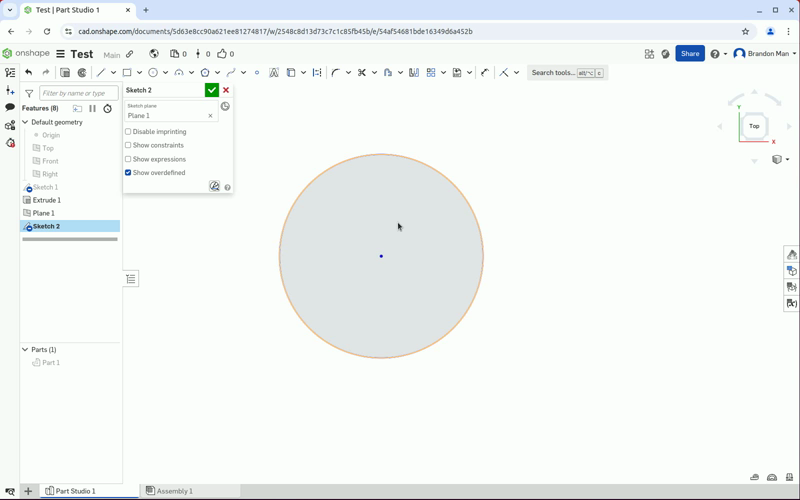
click(398, 222)
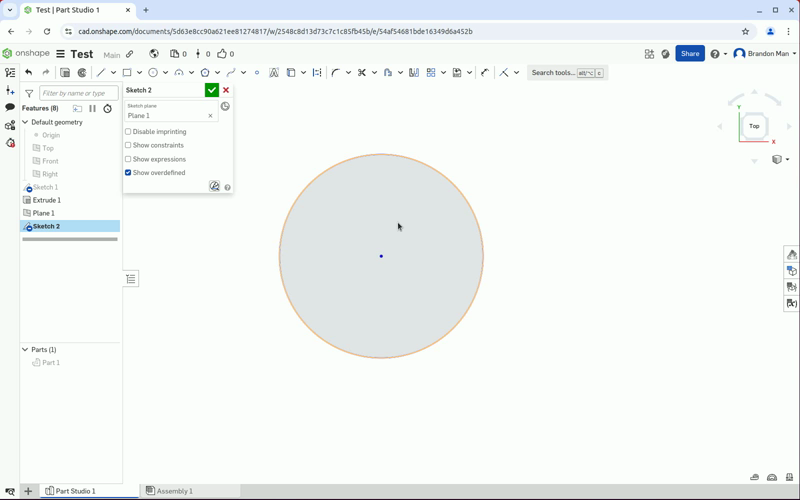
scroll(-6)
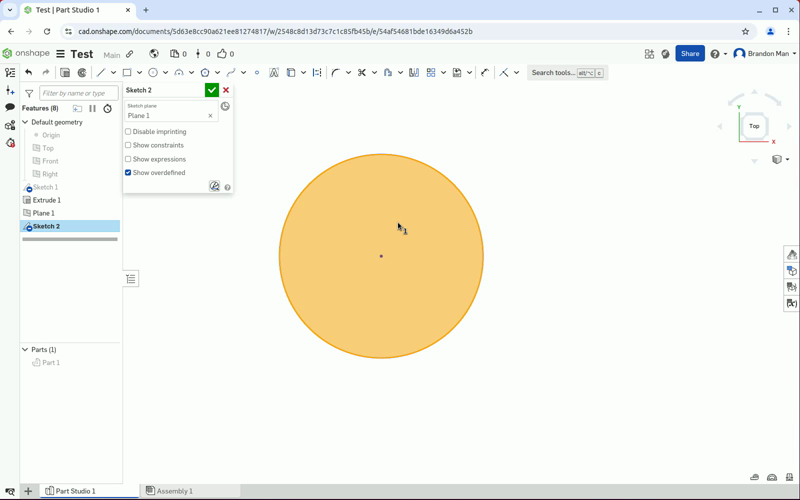
scroll(-6)
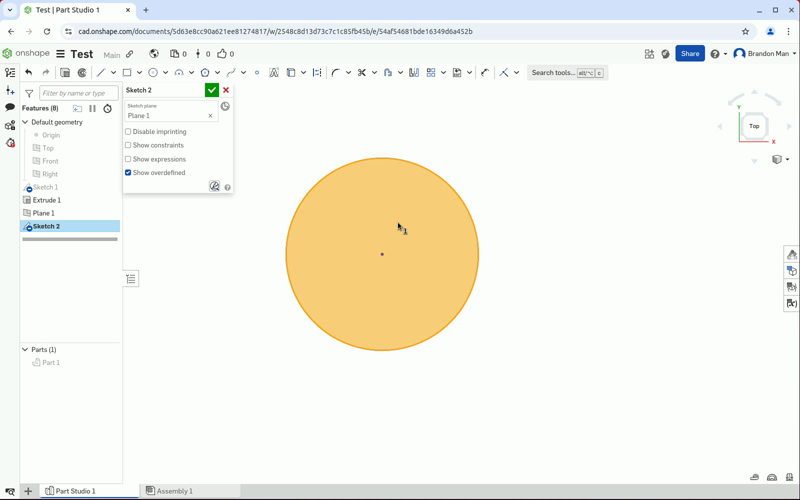
scroll(-6)
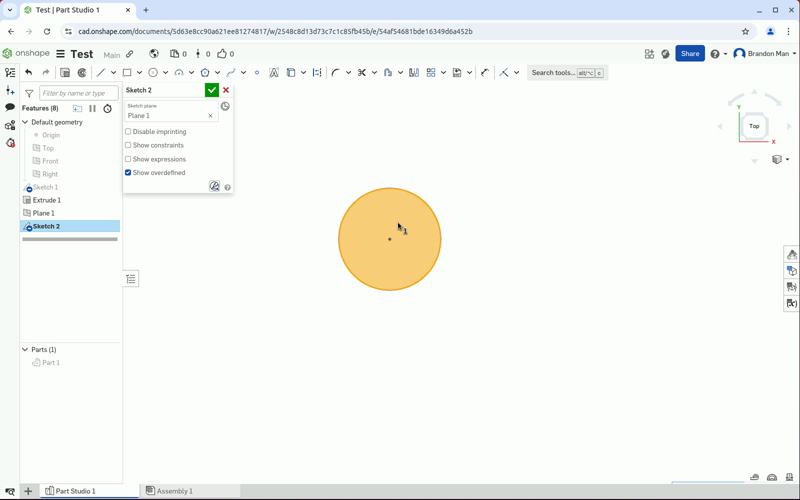
scroll(-6)
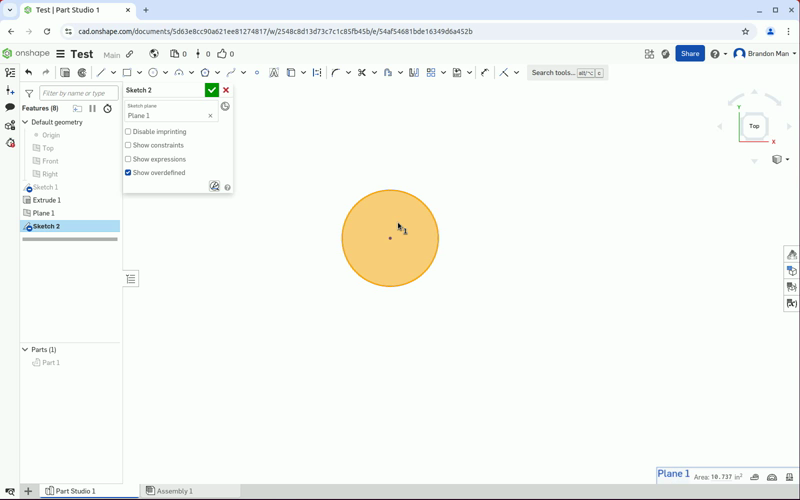
scroll(-6)
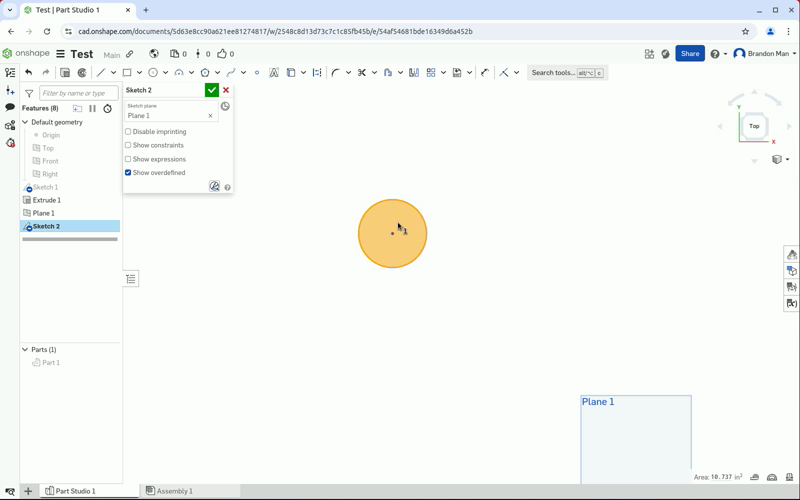
scroll(-6)
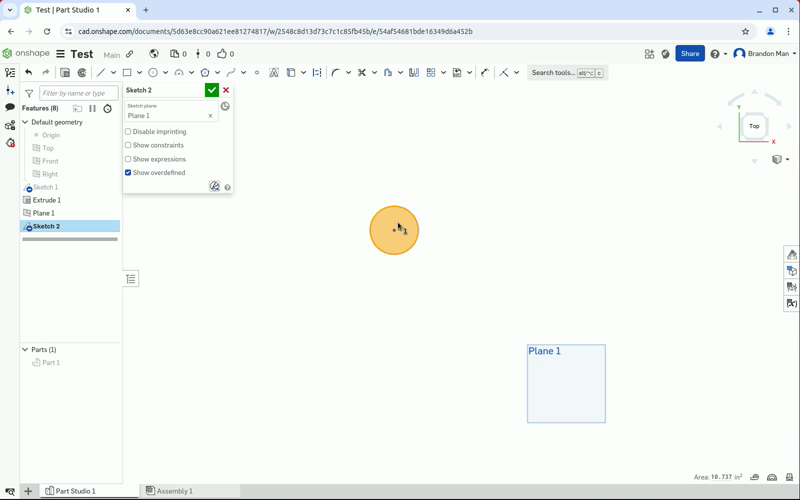
scroll(-6)
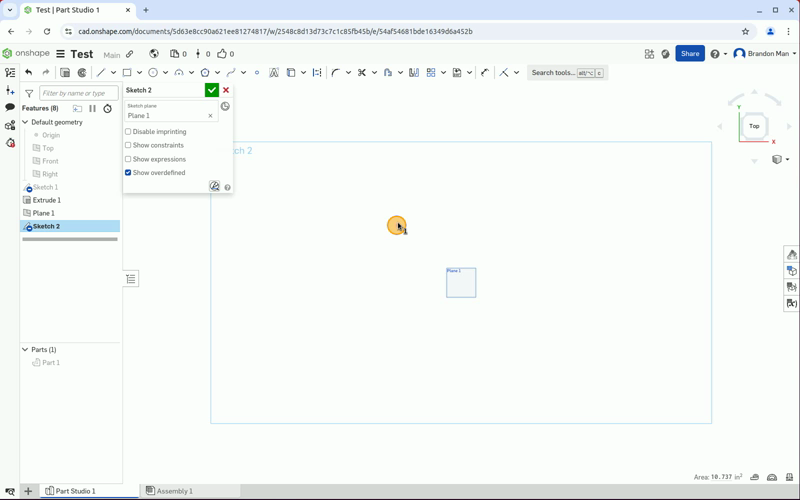
mouse_move(73, 352)
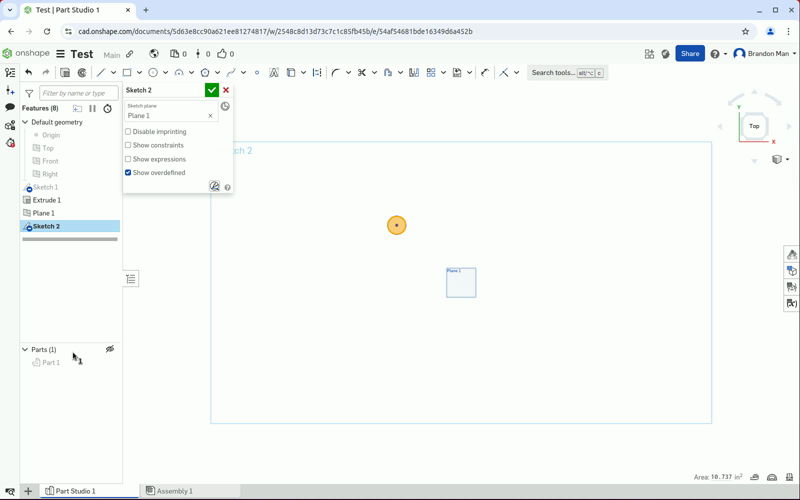
key(shift+y)
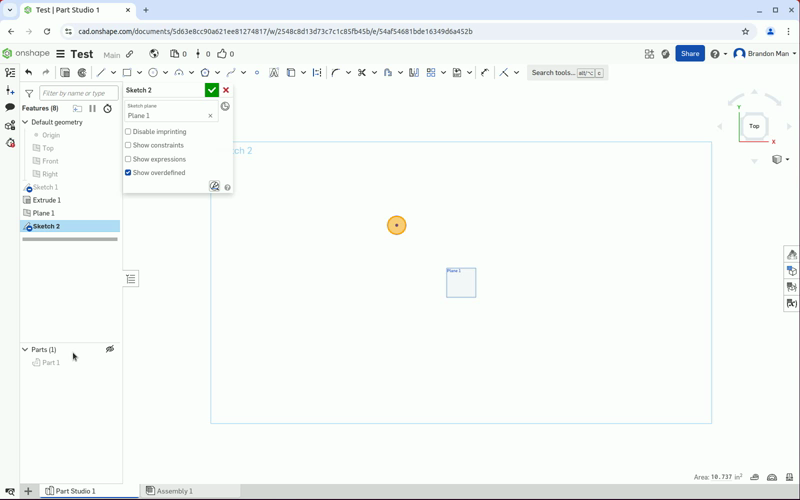
key(shift+e)
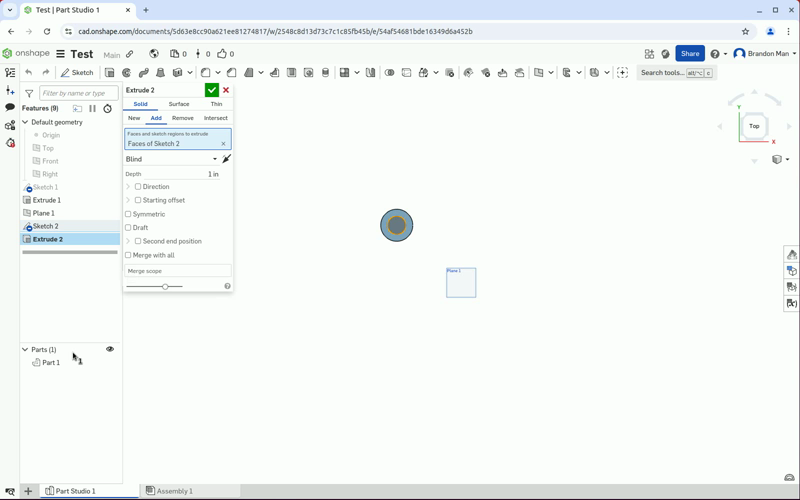
mouse_move(143, 106)
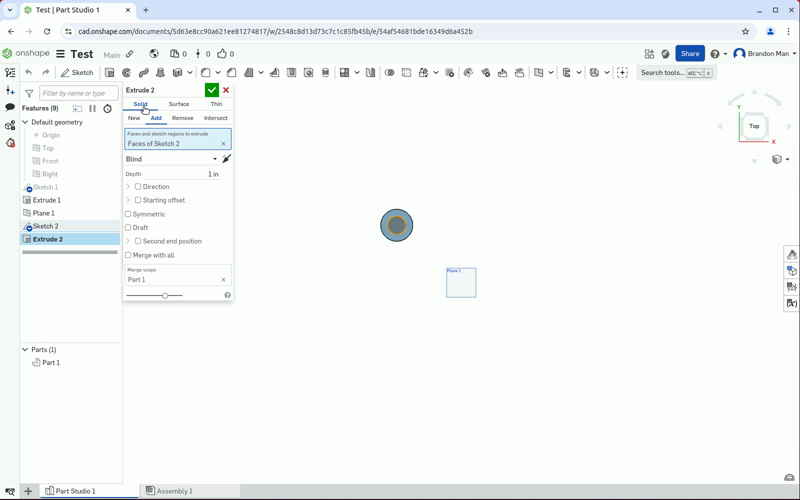
click(143, 106)
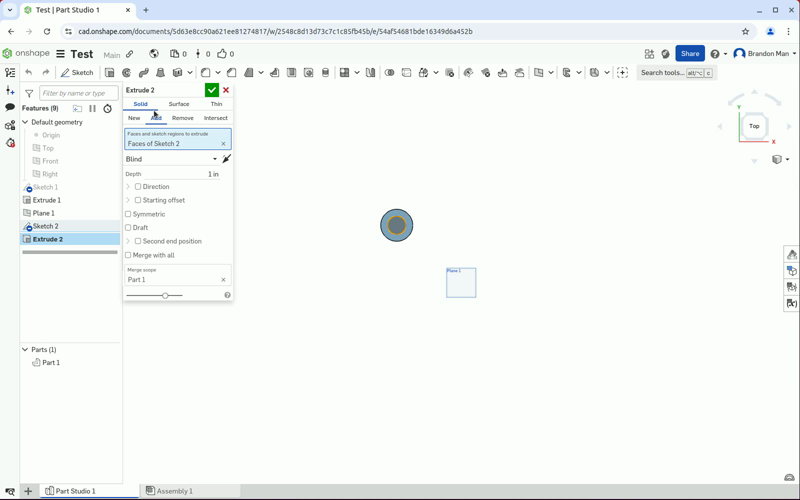
mouse_move(186, 120)
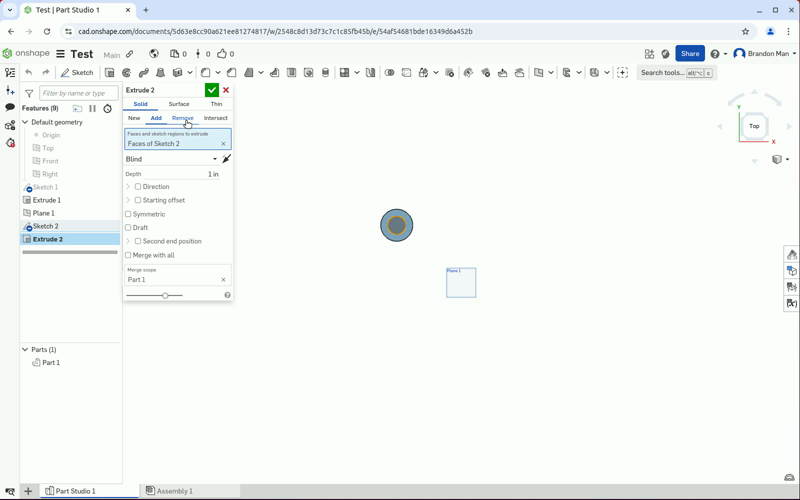
click(186, 120)
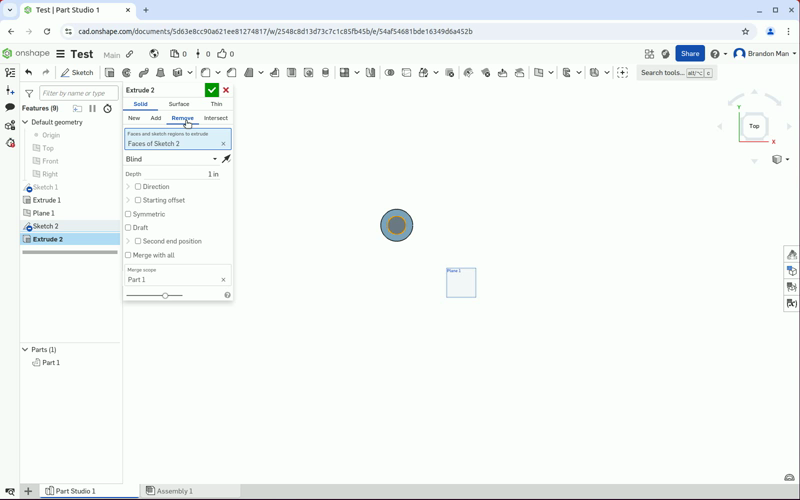
key(tab, 4)
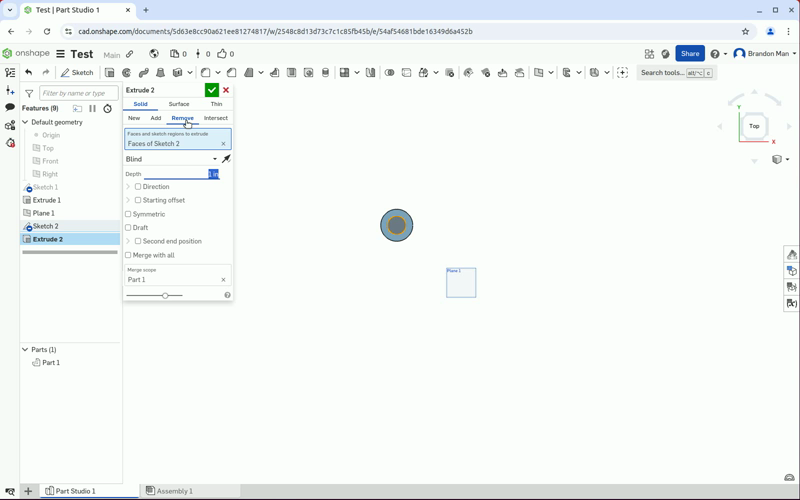
text(11.073)
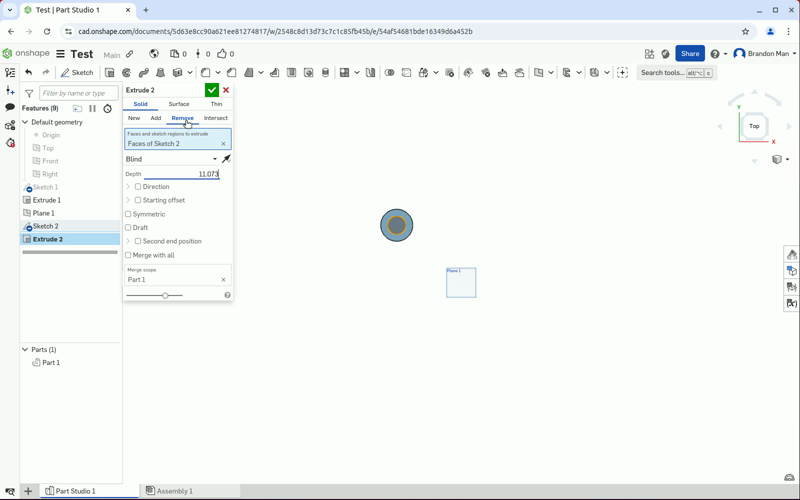
key(tab, 6)
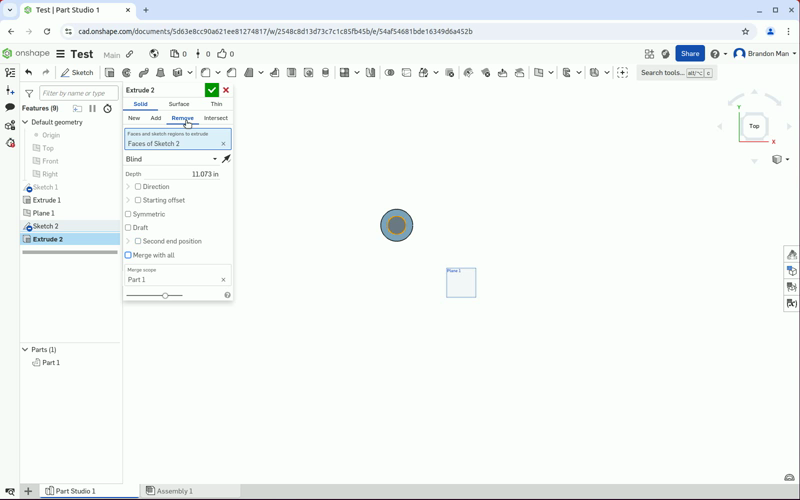
key(space)
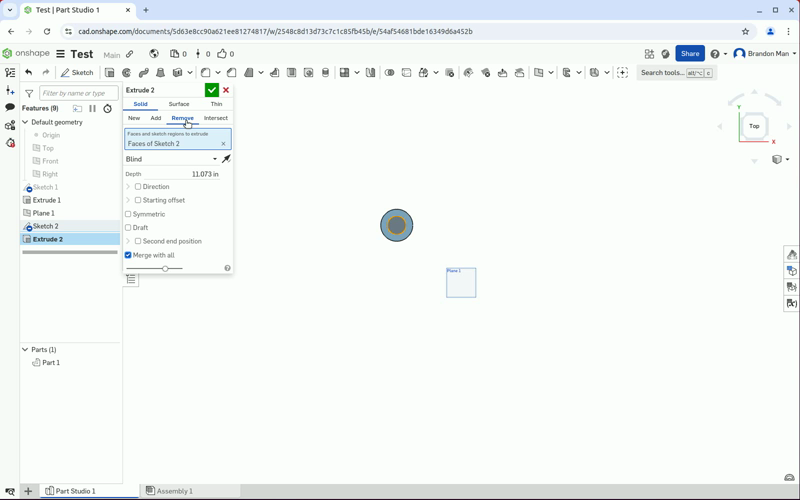
key(enter)
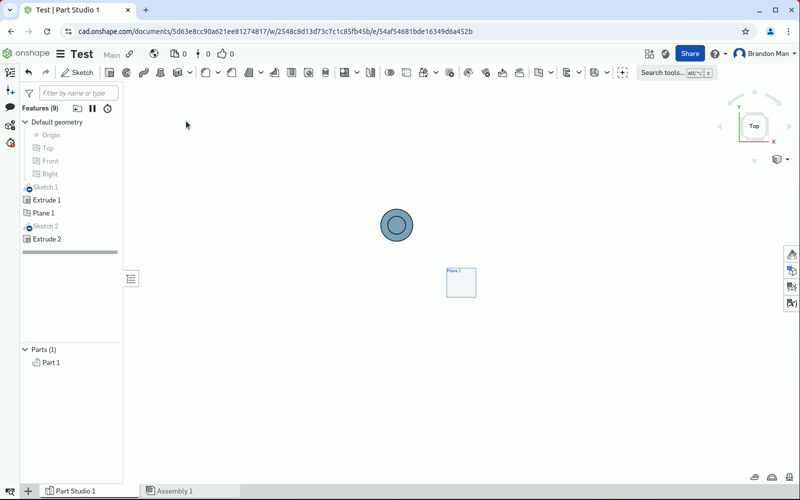
key(shift+h)
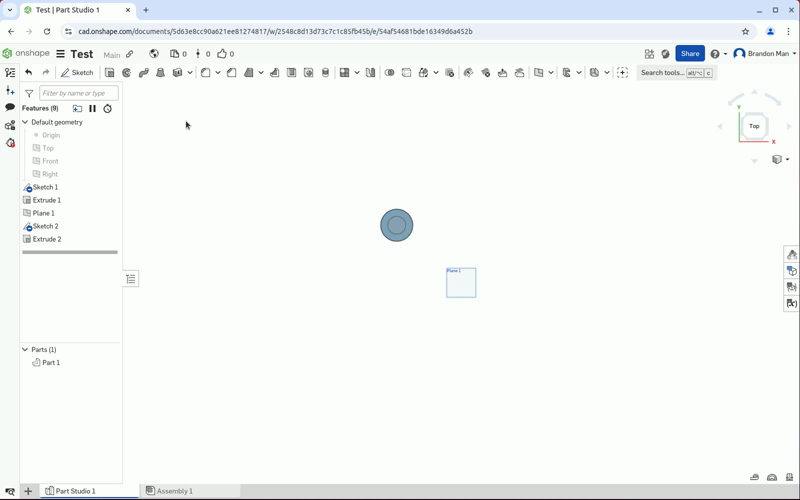
key(shift+h)
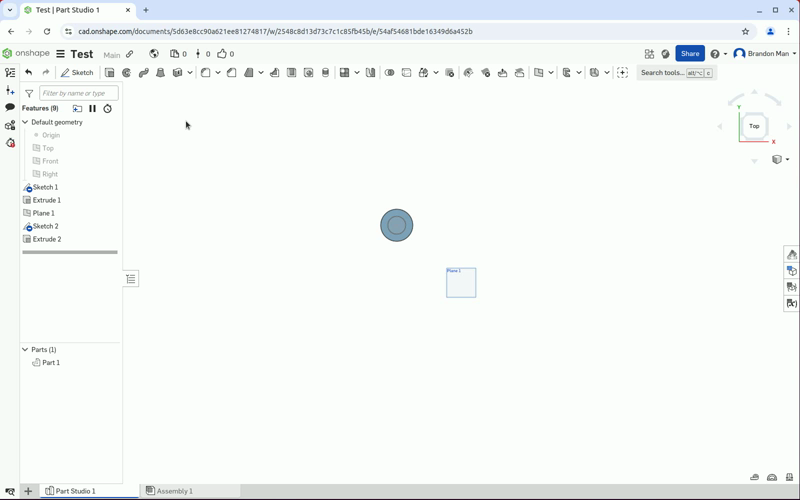
key(shift+7)
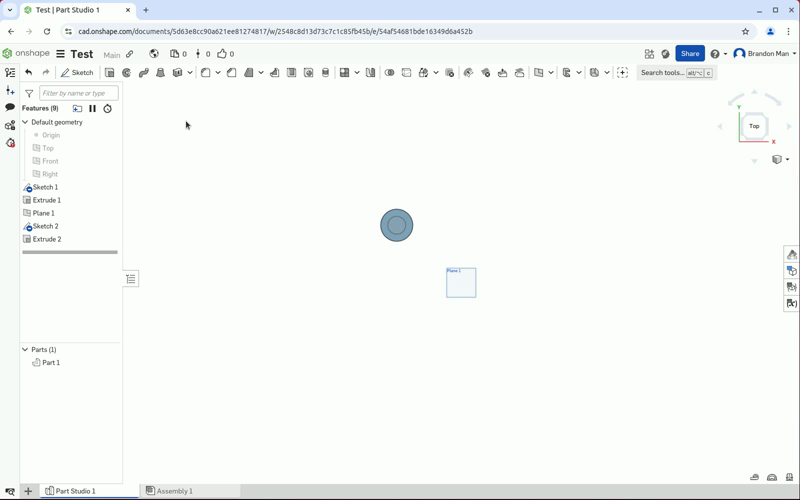
key(up, 3)
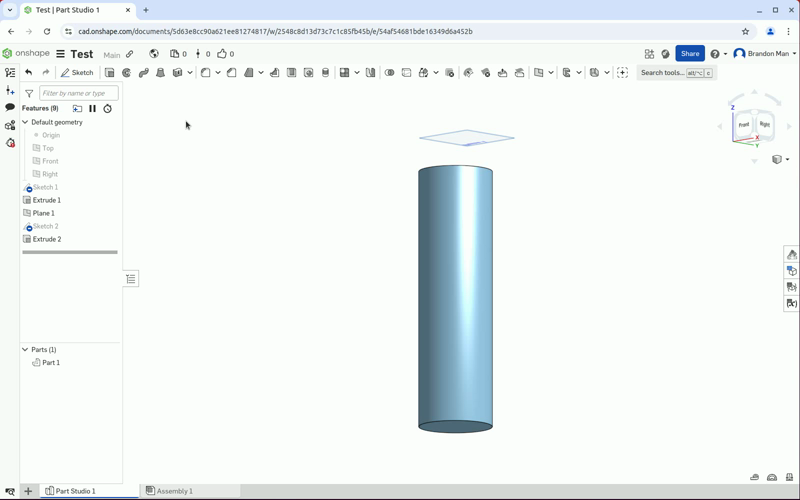
key(left, 3)
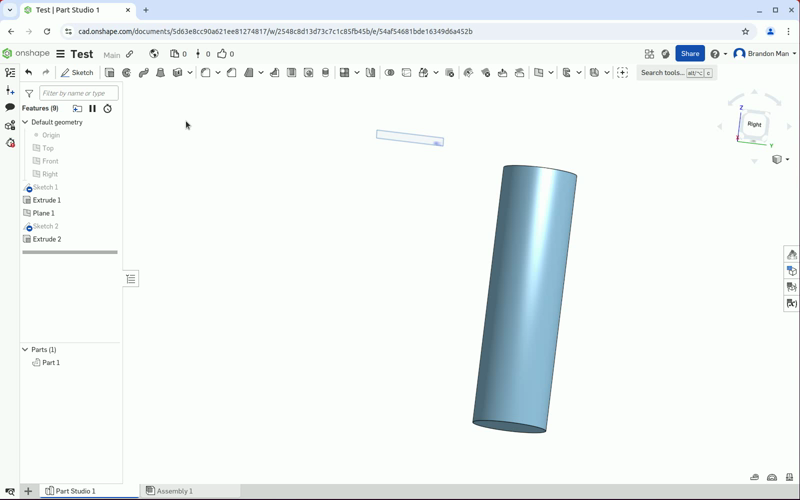
key(right, 3)
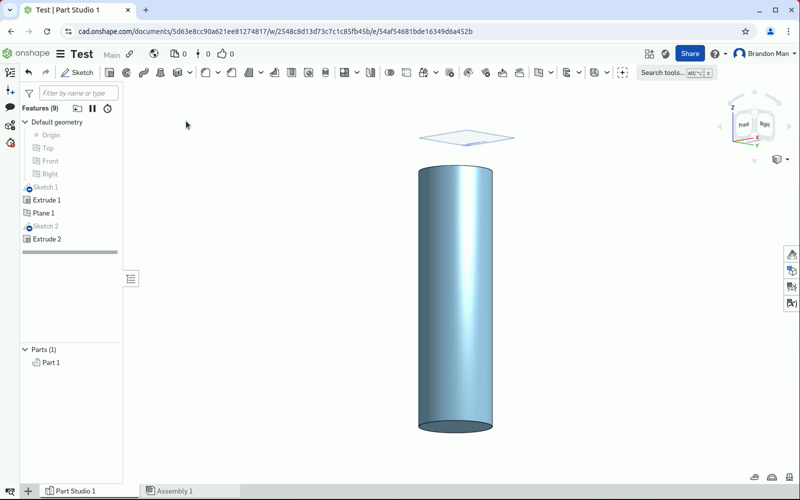
key(down, 3)
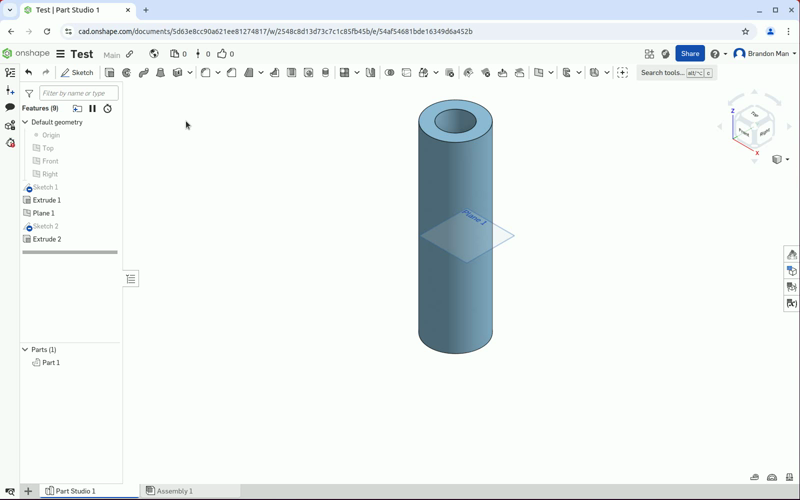
mouse_move(73, 189)
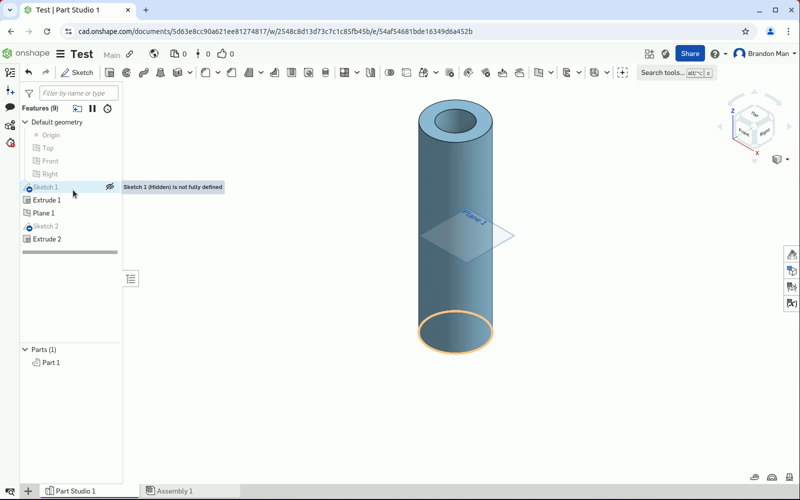
click(73, 189)